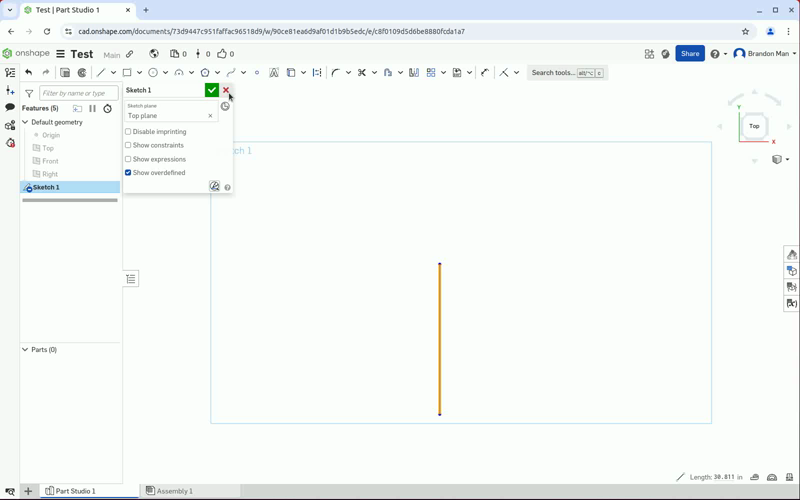
key(shift+h)
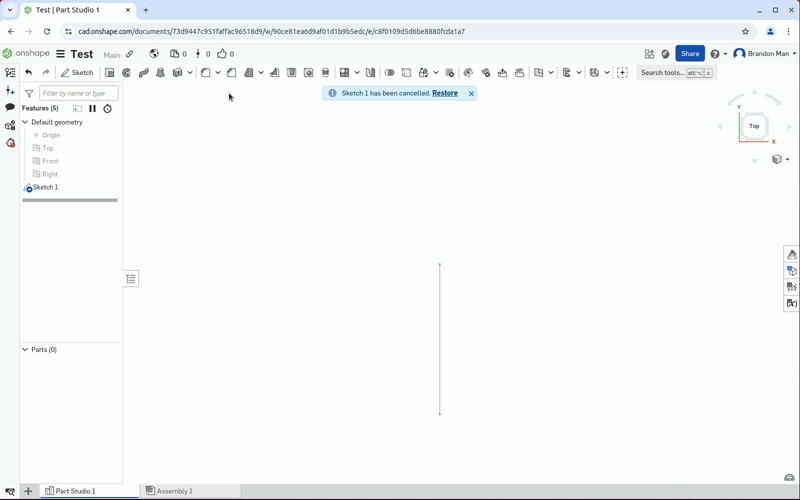
key(shift+s)
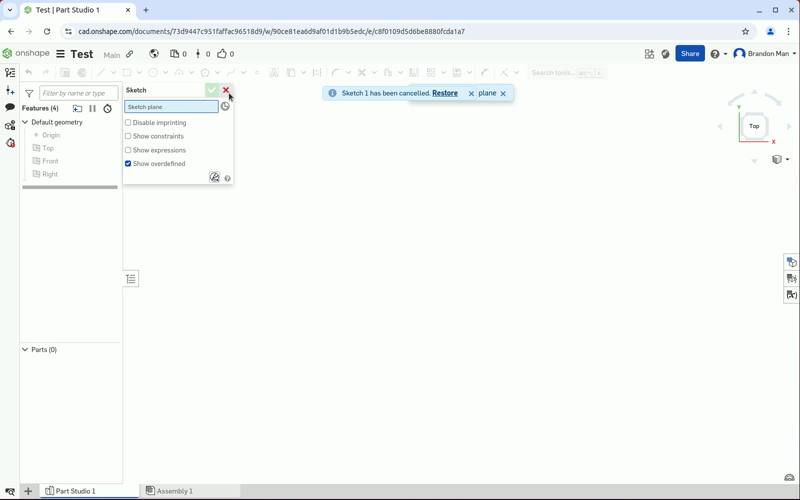
mouse_move(73, 150)
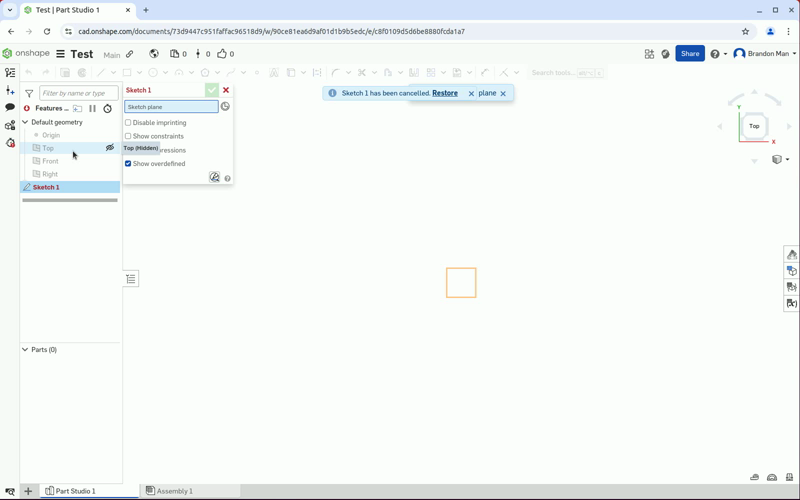
click(73, 150)
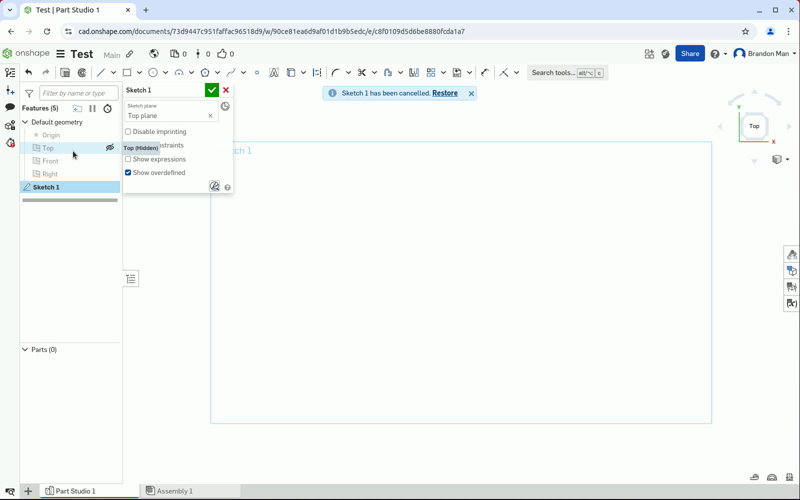
mouse_move(73, 352)
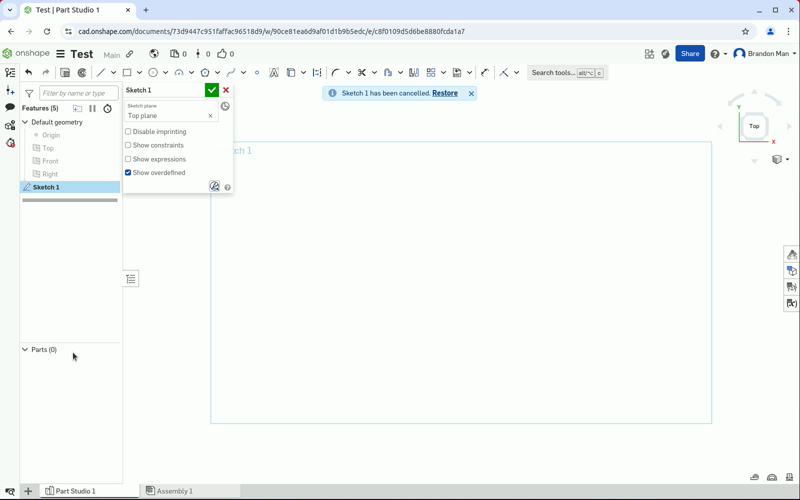
key(y)
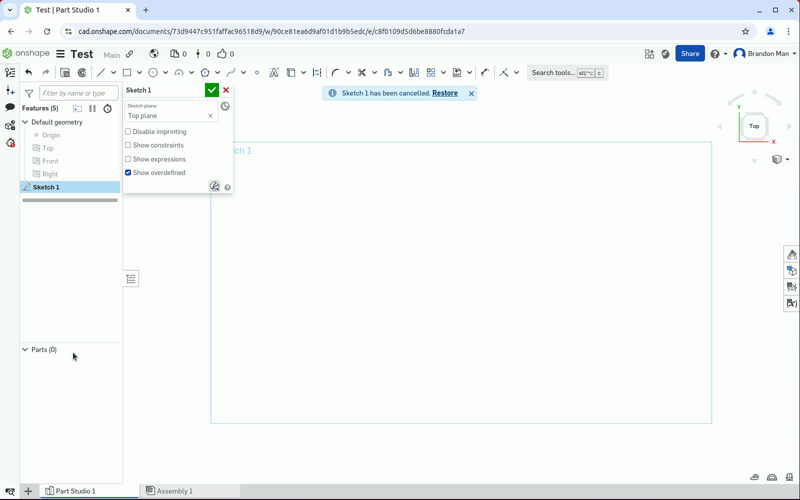
key(l)
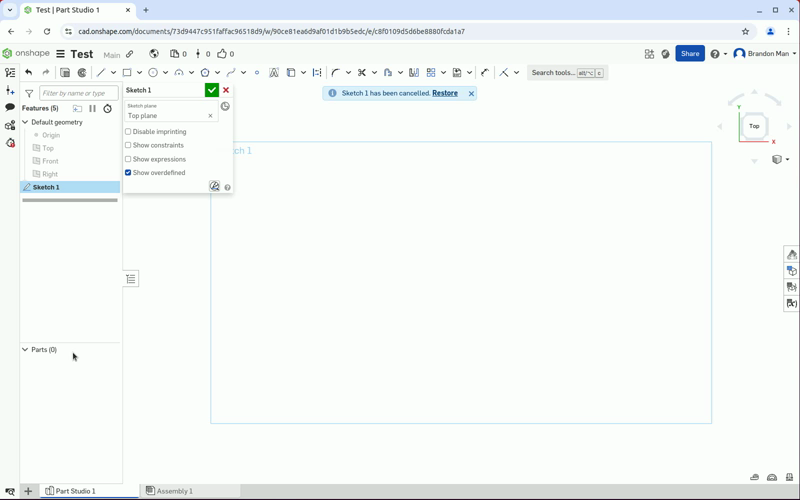
key_down(shift)
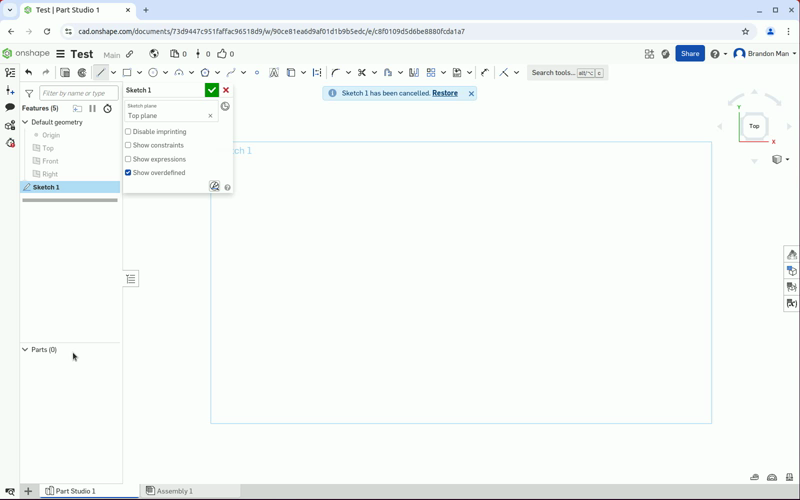
mouse_move(409, 326)
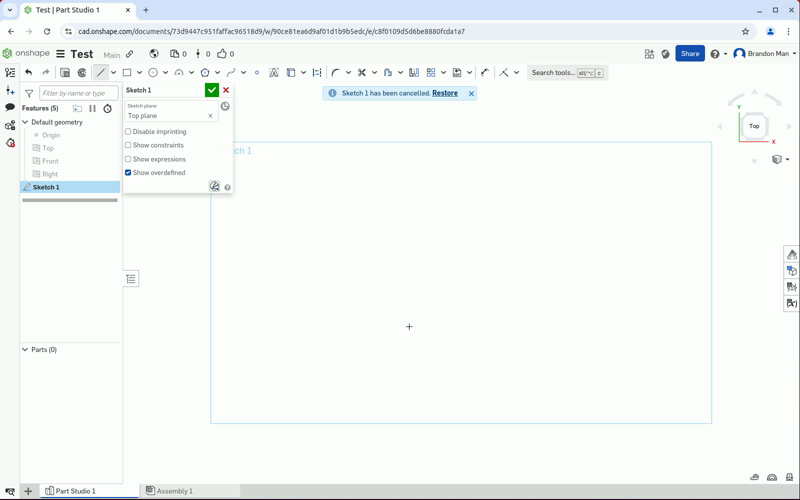
click(409, 326)
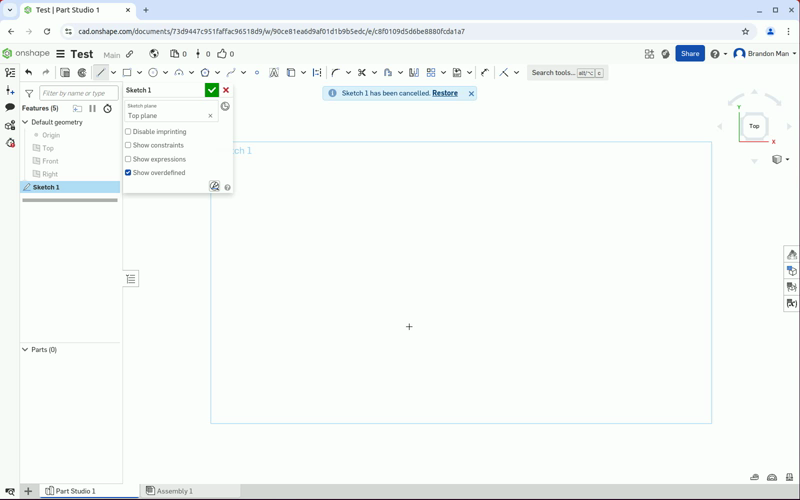
key_up(shift)
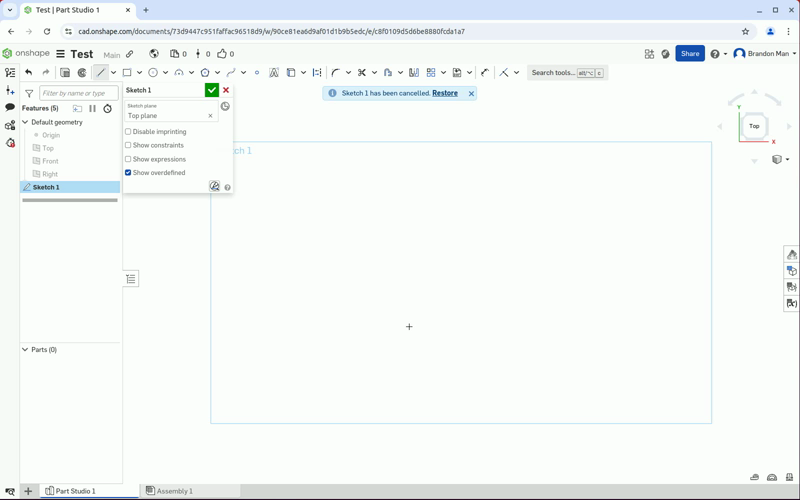
key_down(shift)
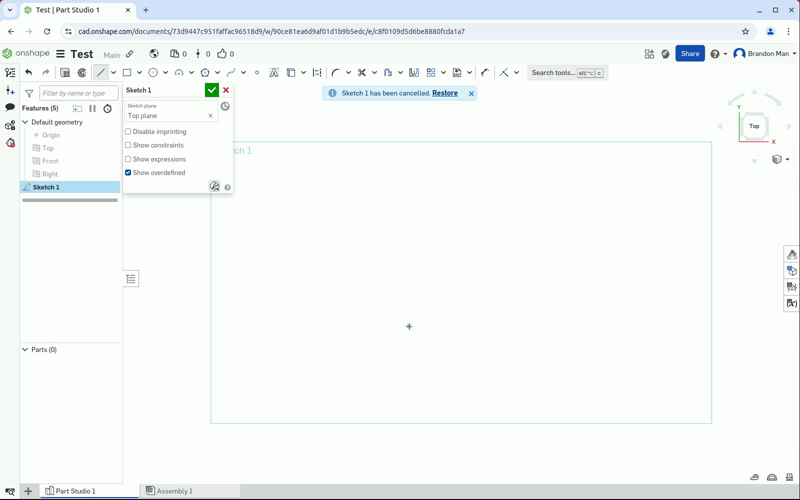
mouse_move(512, 326)
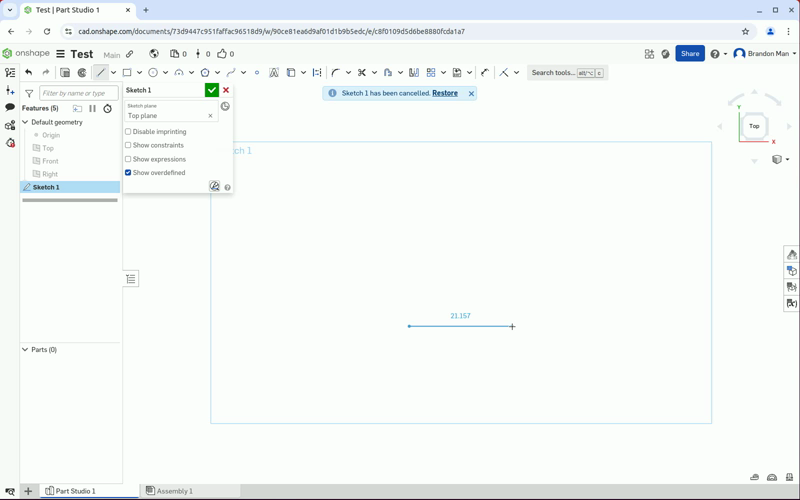
click(512, 326)
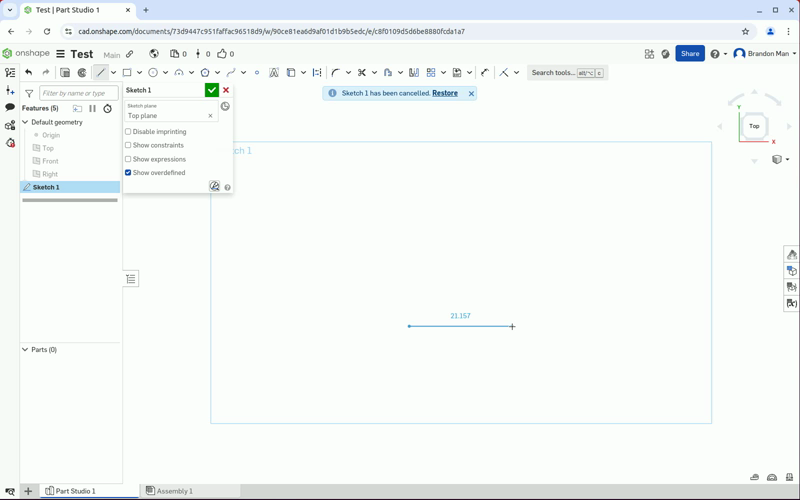
key_up(shift)
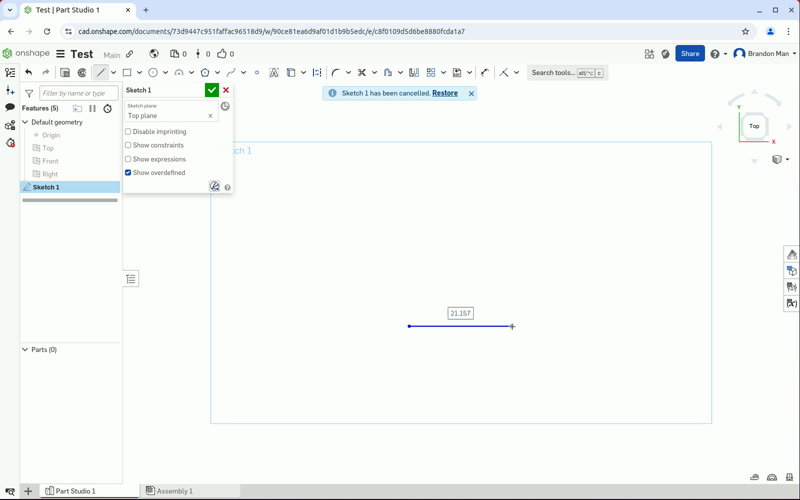
key_down(shift)
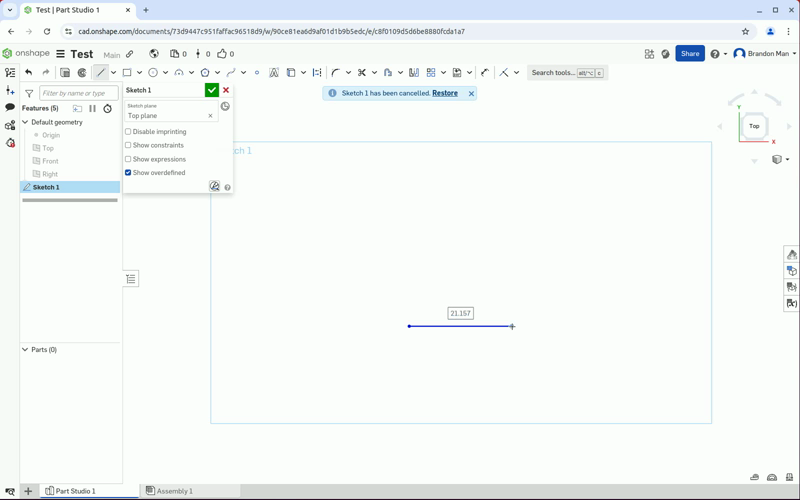
mouse_move(512, 239)
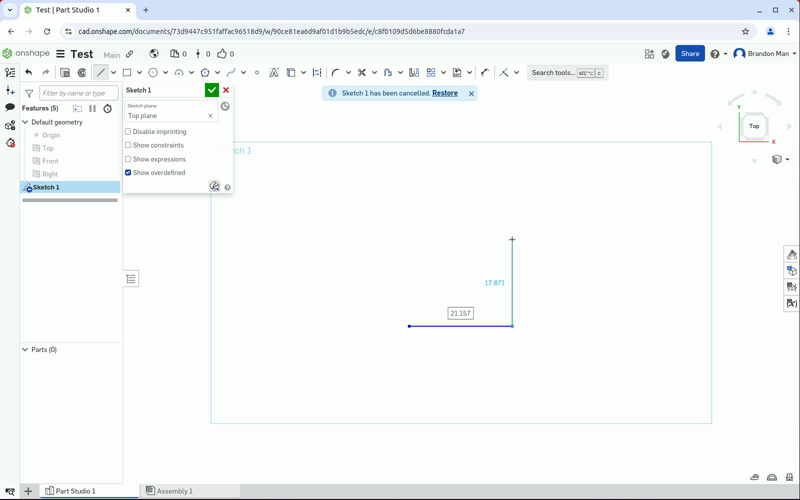
click(512, 239)
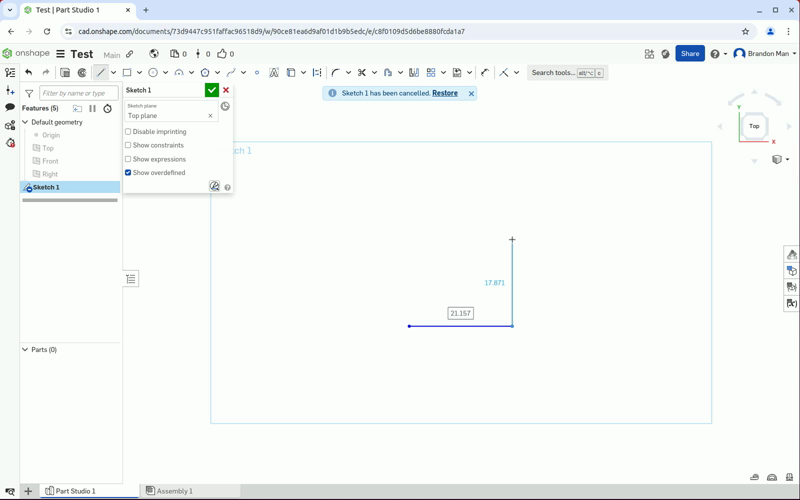
key_up(shift)
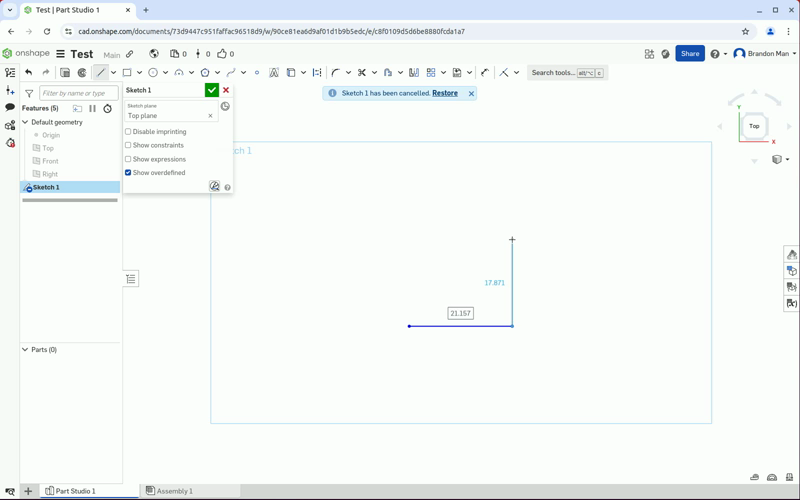
key_down(shift)
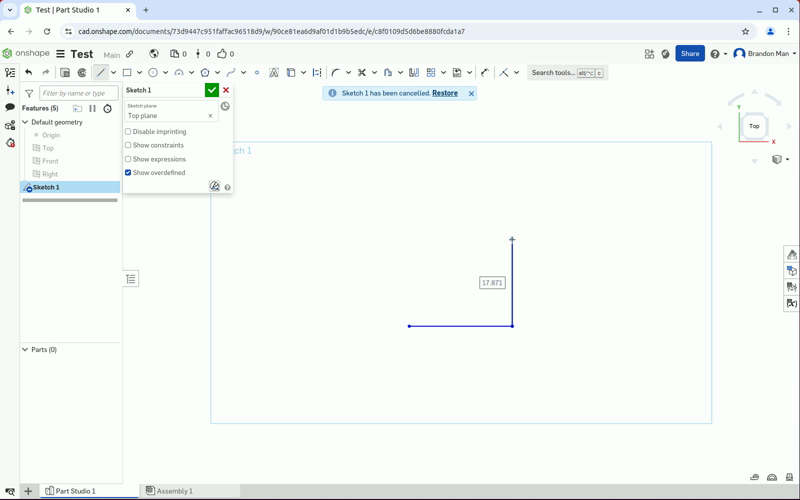
mouse_move(409, 239)
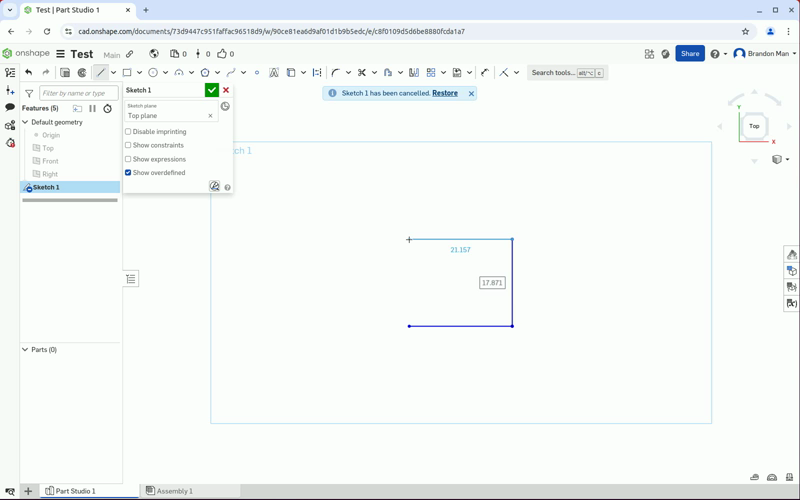
click(409, 239)
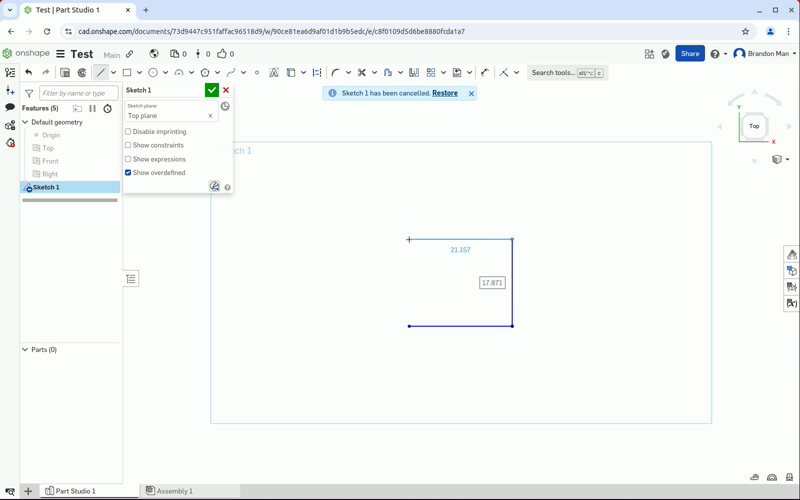
key_up(shift)
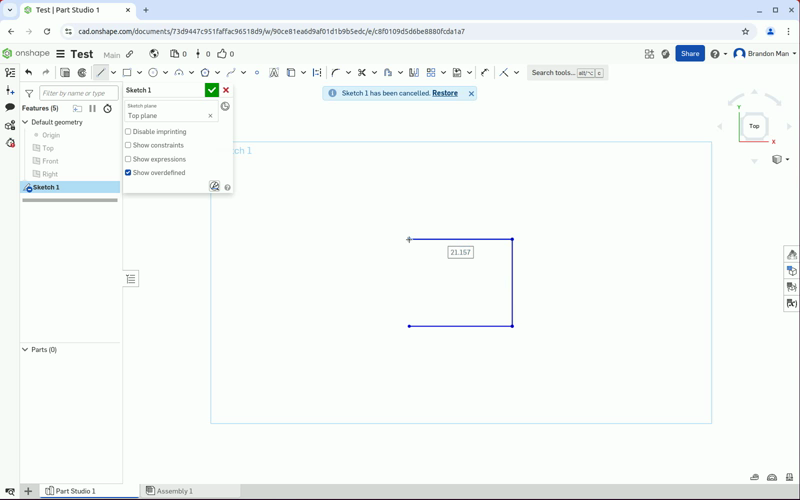
key_down(shift)
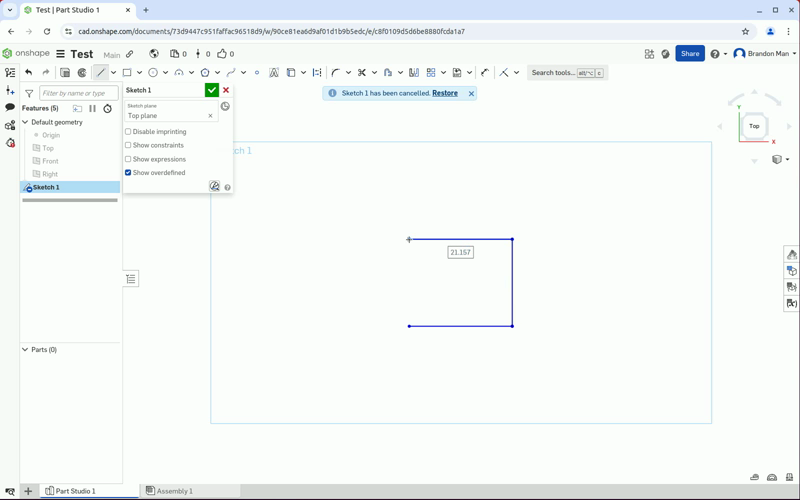
mouse_move(409, 326)
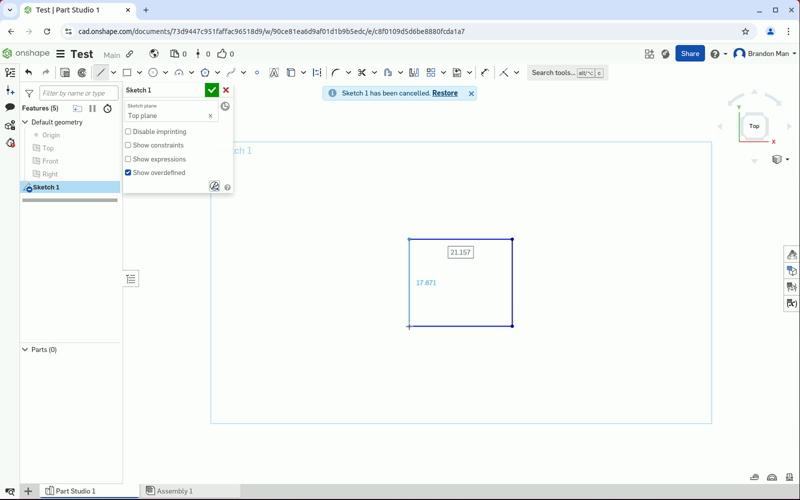
key_up(shift)
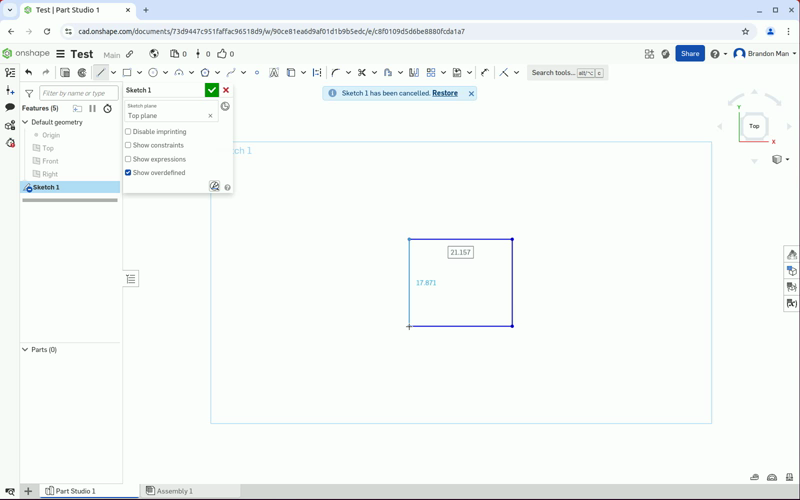
click(409, 326)
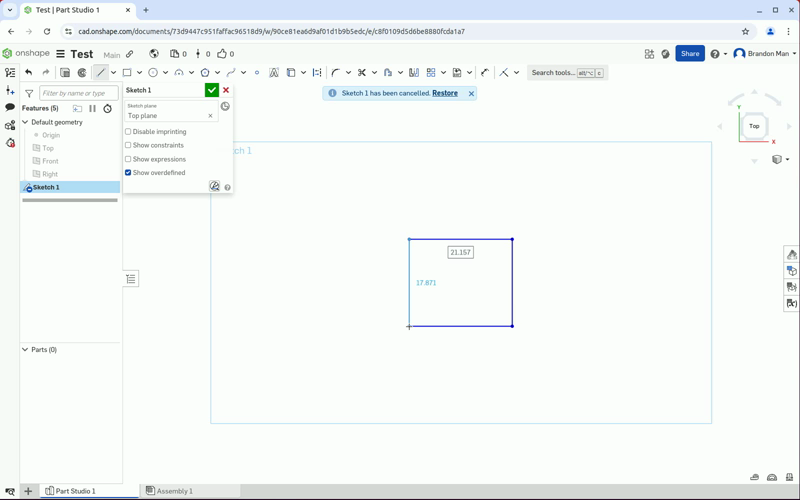
key(esc)
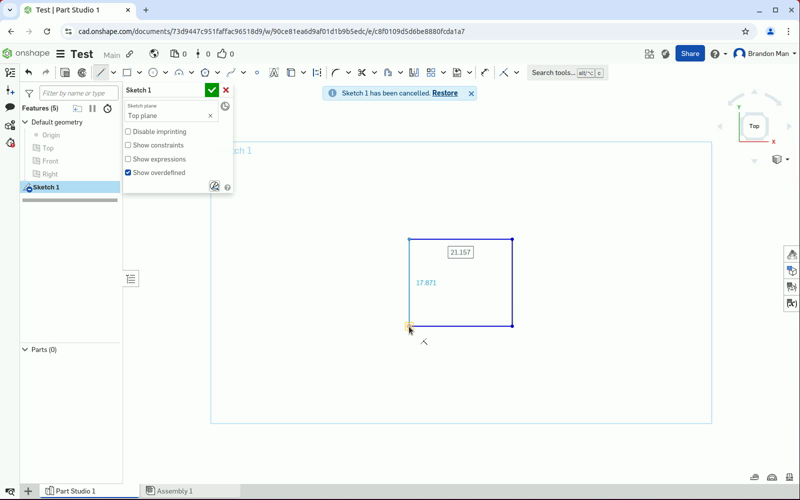
mouse_move(449, 312)
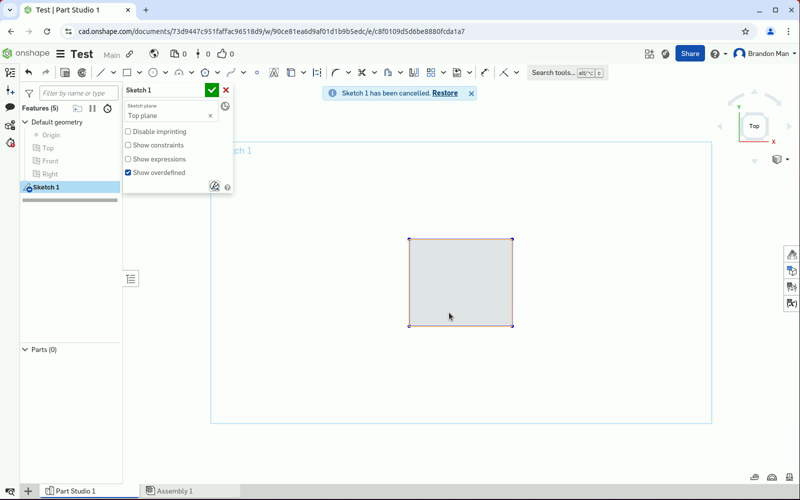
click(449, 312)
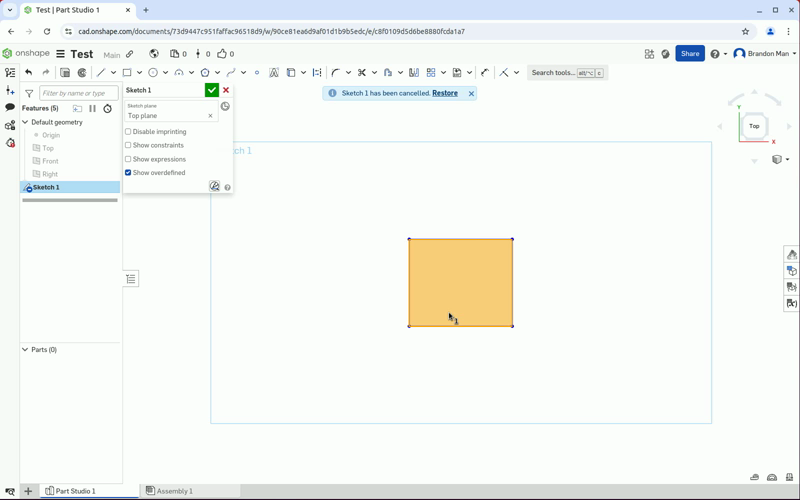
mouse_move(73, 352)
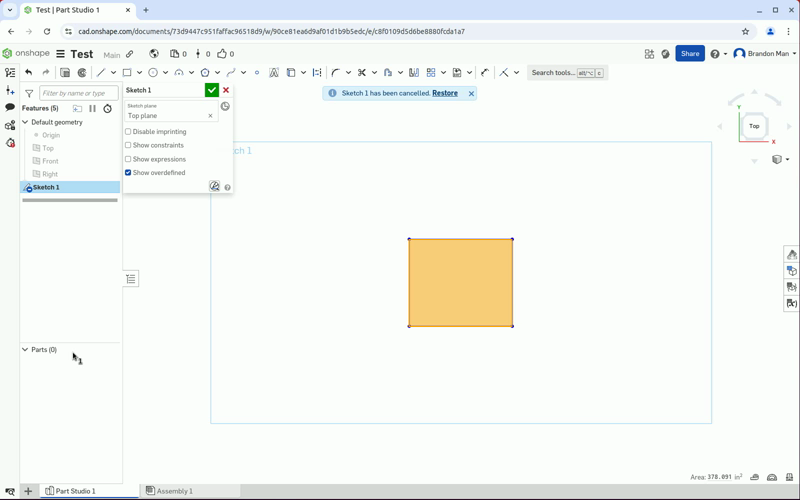
key(shift+y)
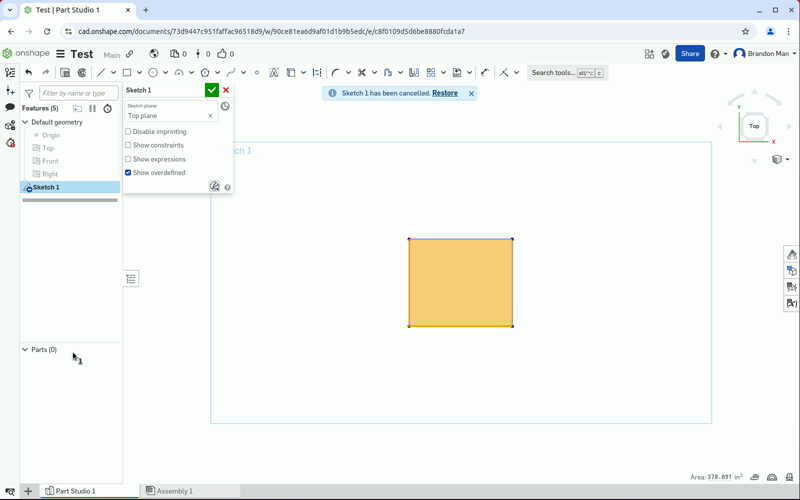
key(shift+e)
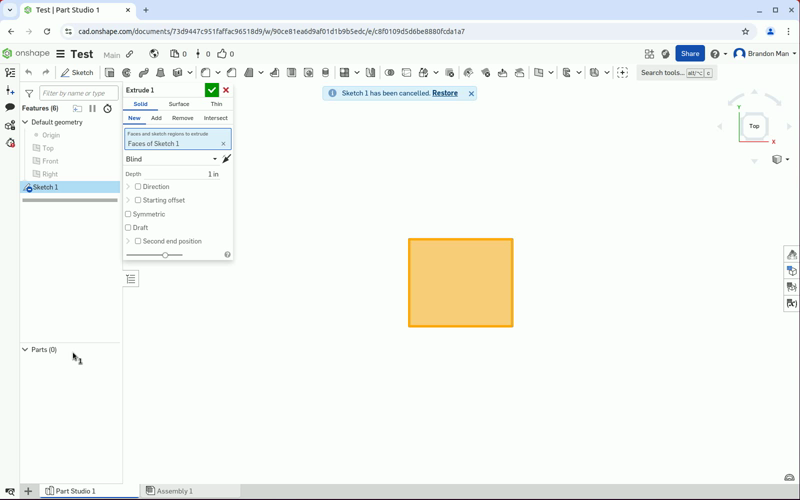
mouse_move(143, 106)
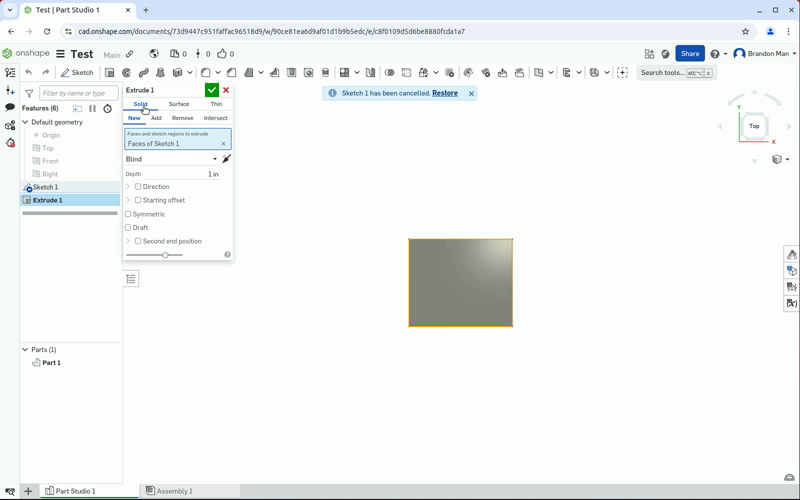
click(143, 106)
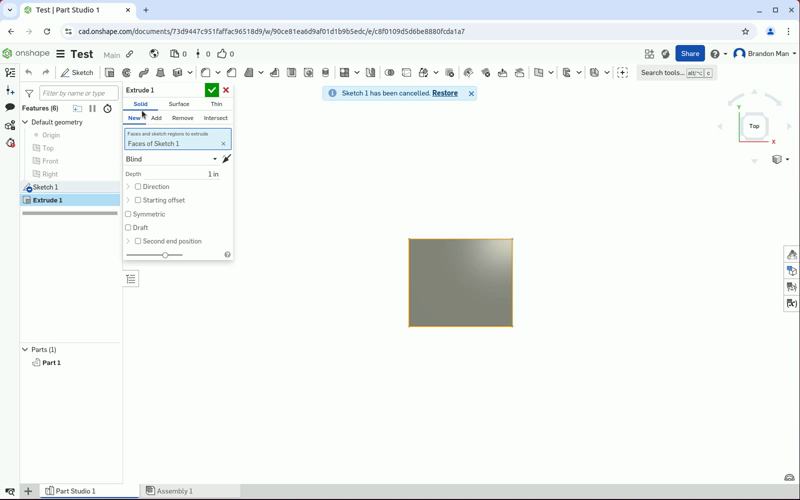
mouse_move(137, 120)
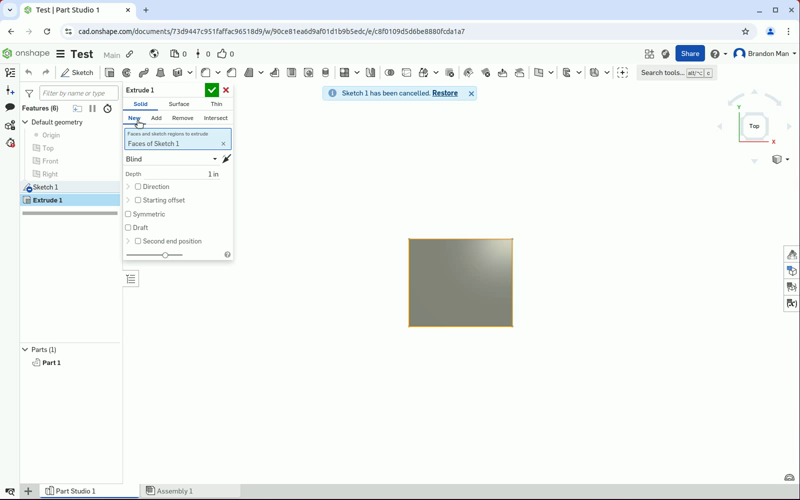
click(137, 120)
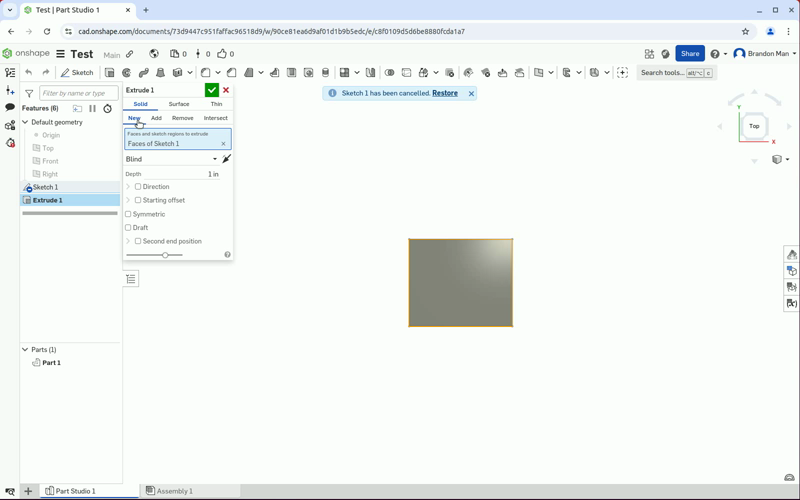
key(tab, 4)
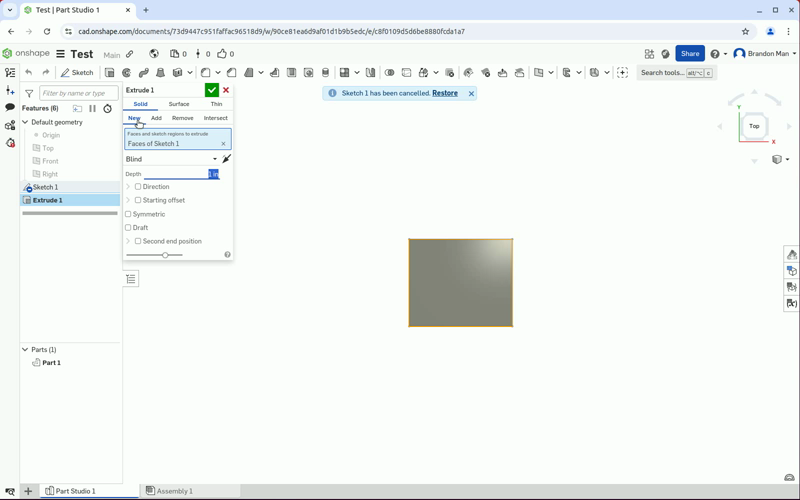
text(20.46)
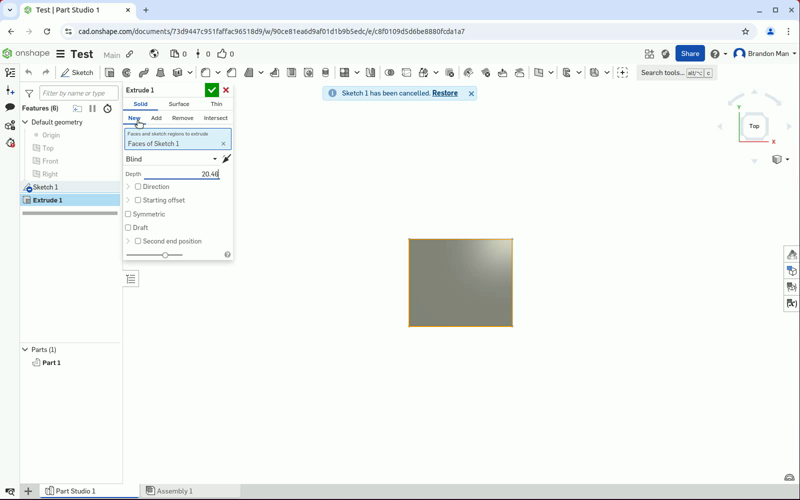
key(enter)
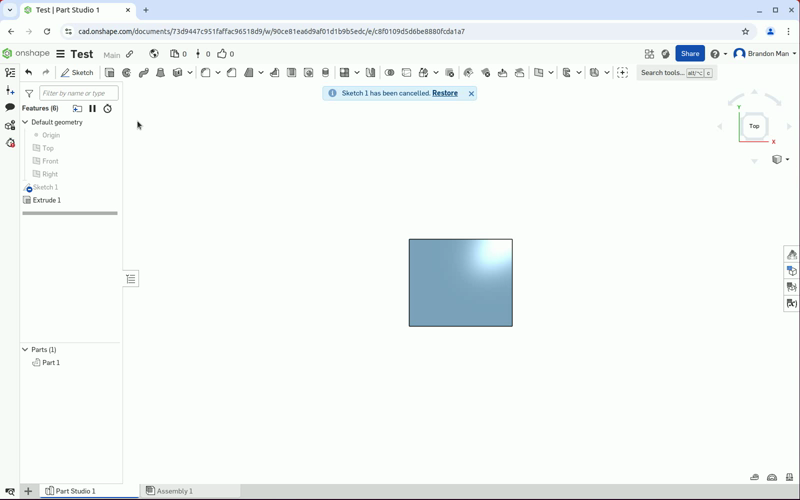
key(shift+h)
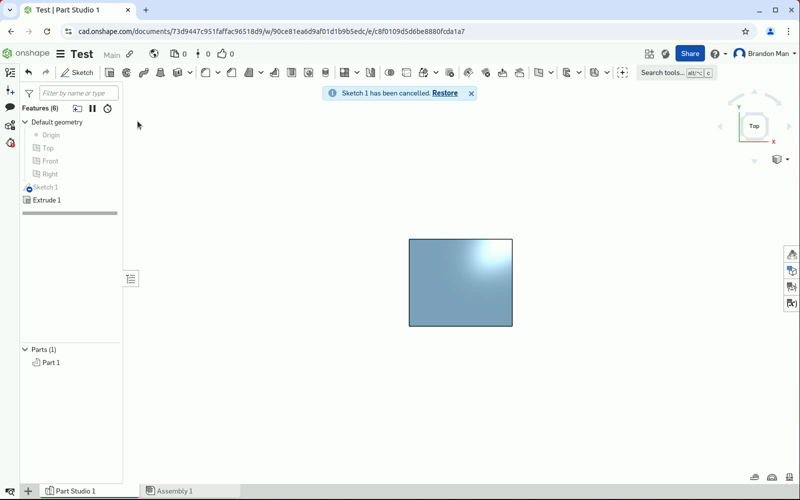
key(shift+h)
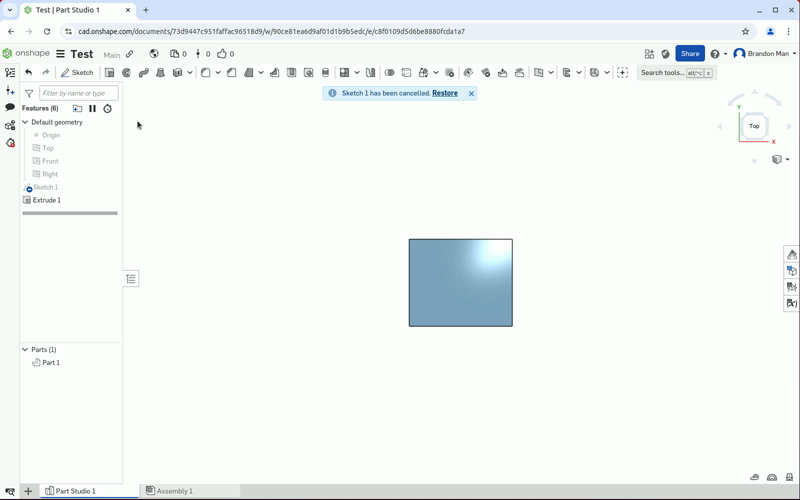
mouse_move(73, 189)
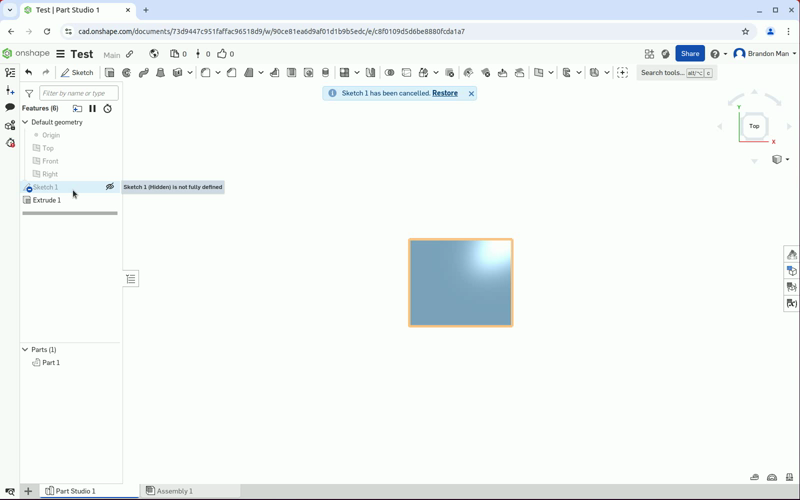
click(73, 189)
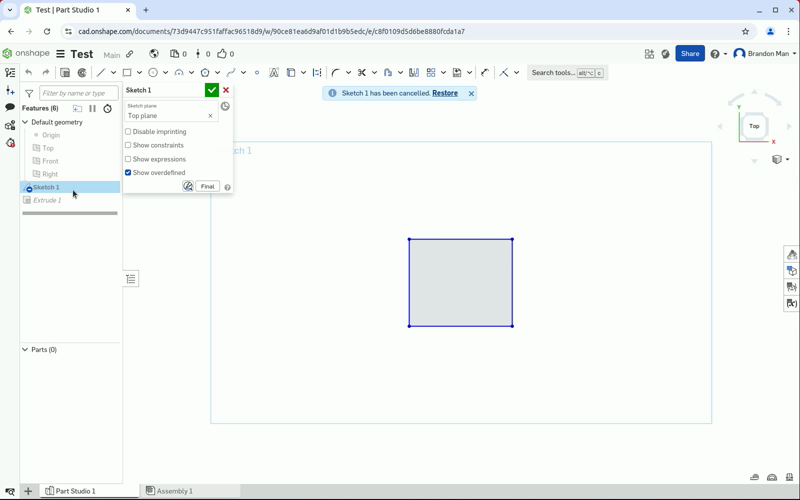
mouse_move(229, 92)
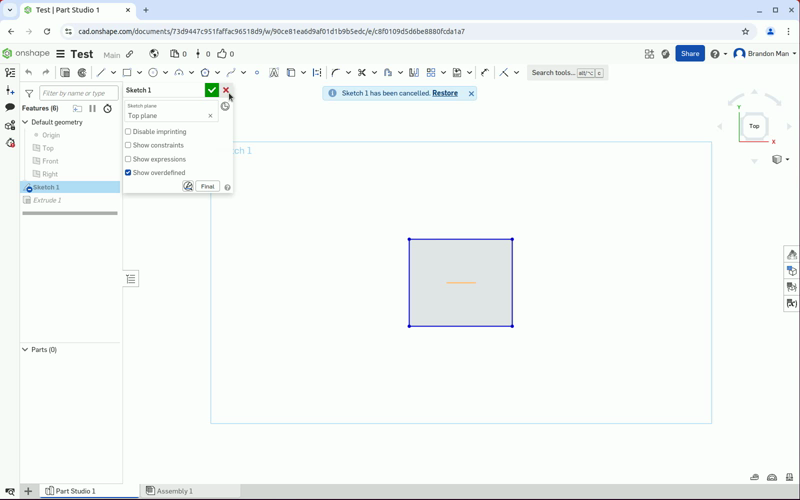
click(229, 92)
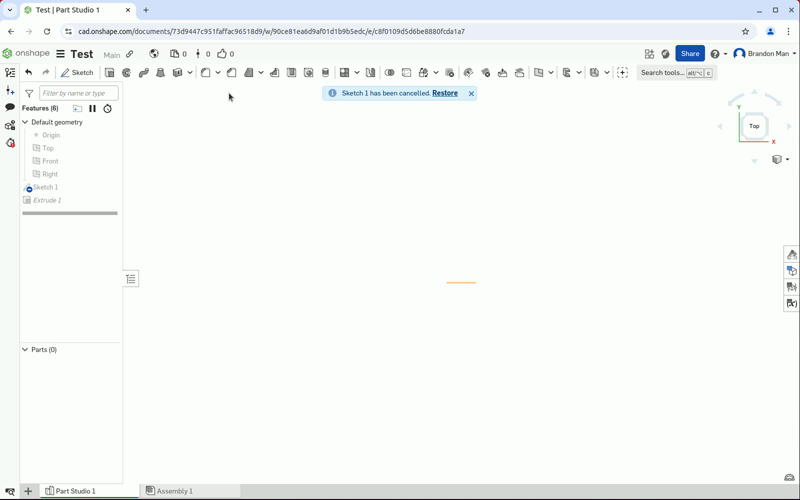
mouse_move(541, 75)
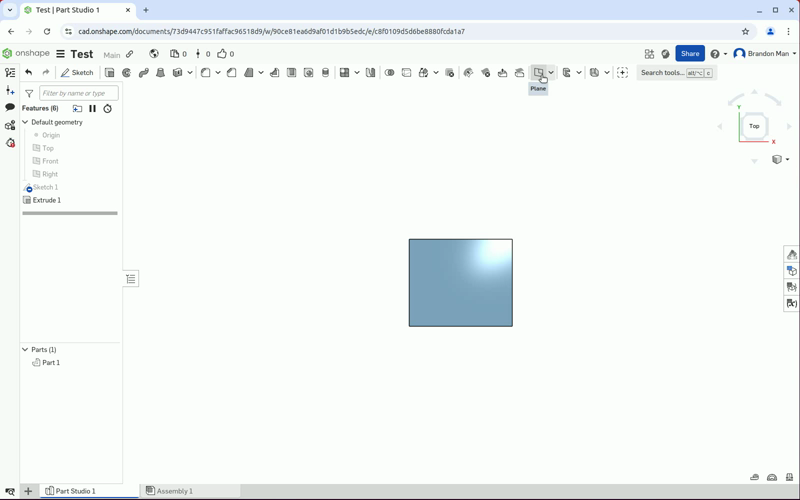
click(541, 75)
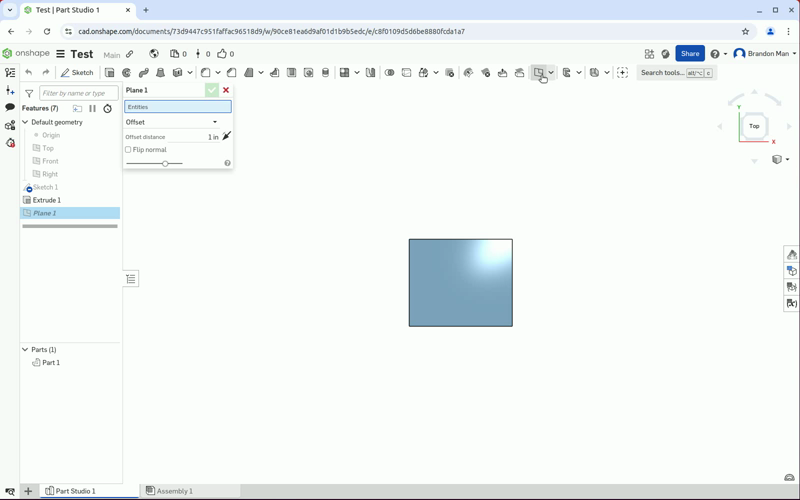
mouse_move(73, 150)
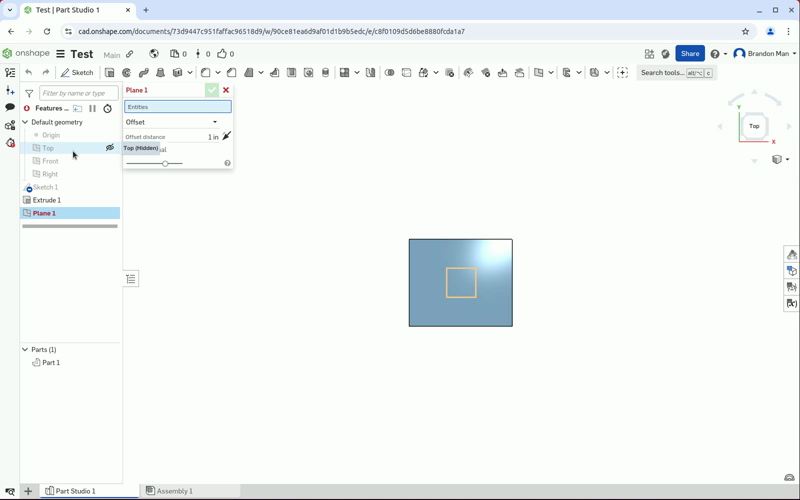
click(73, 150)
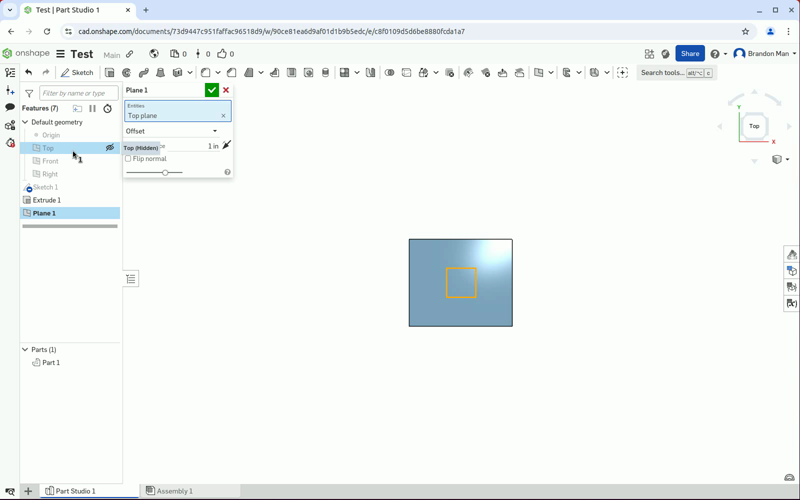
key(tab, 2)
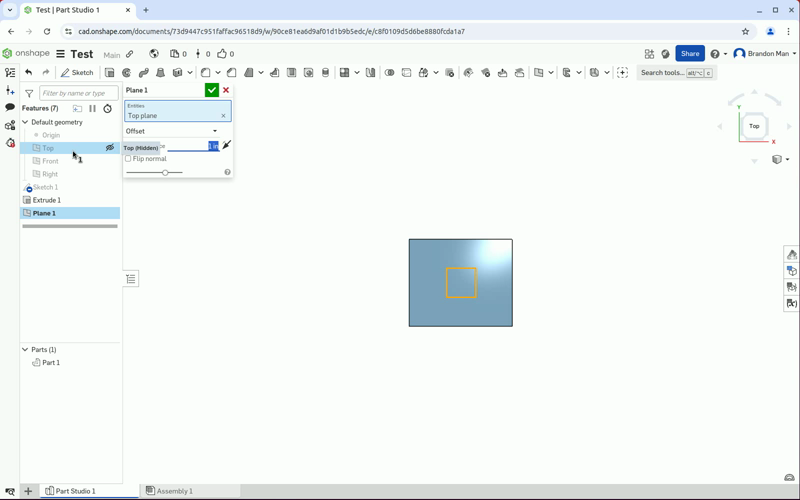
text(20.459)
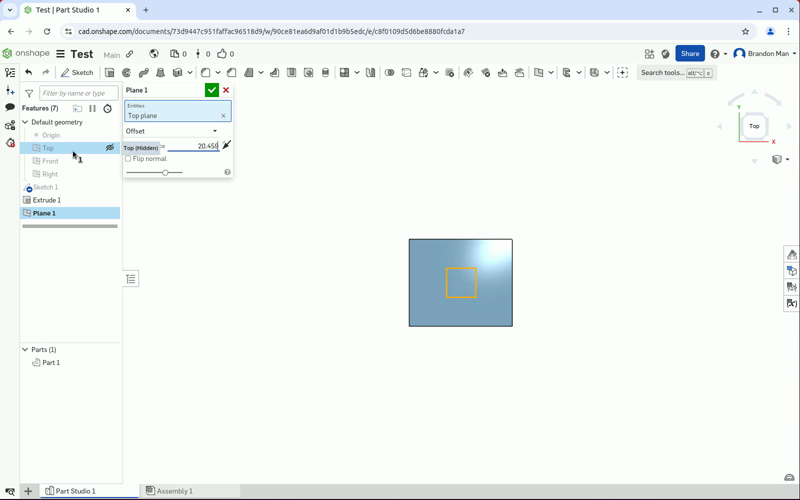
key(enter, 2)
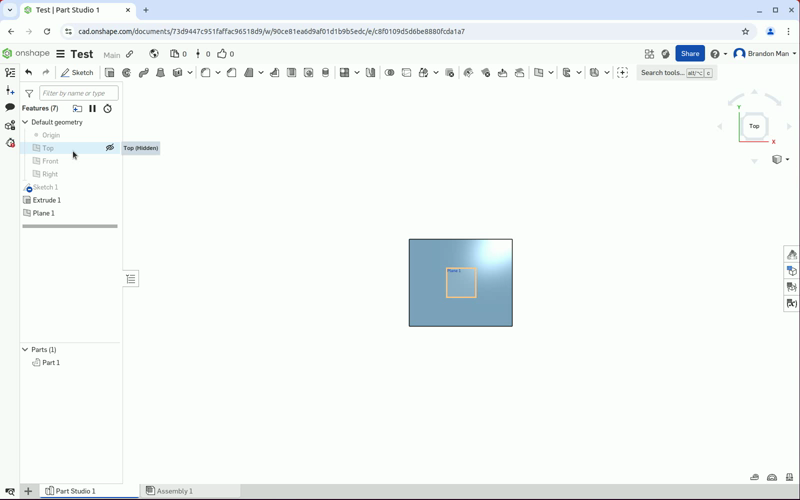
key(shift+s)
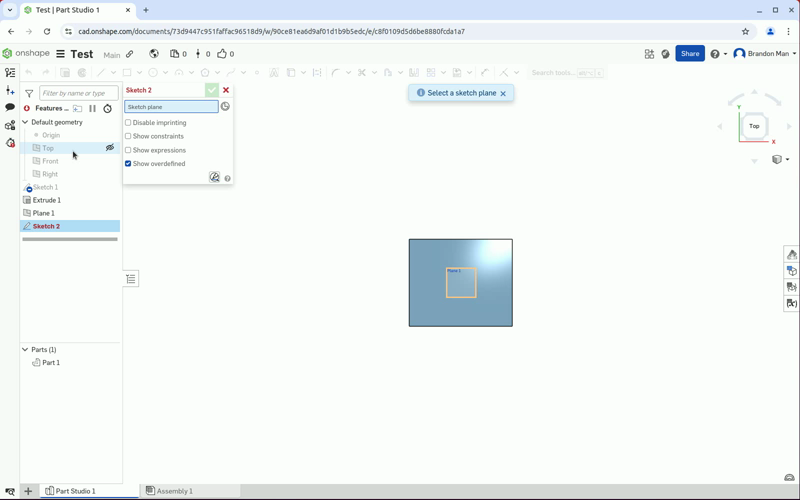
mouse_move(73, 215)
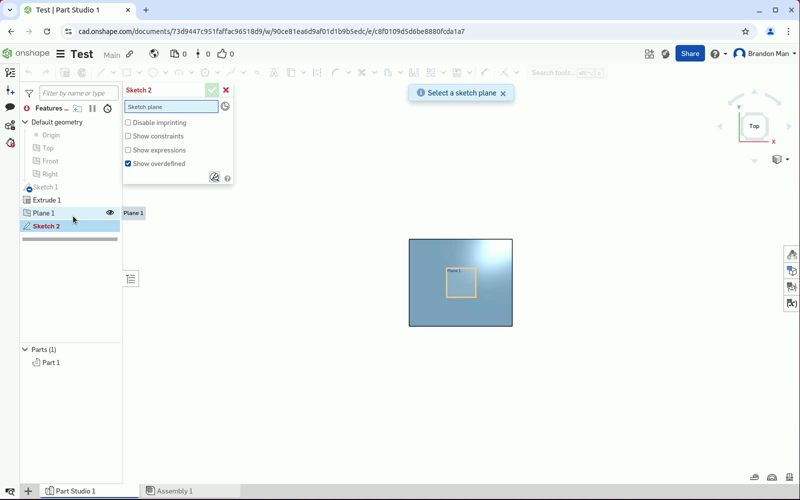
click(73, 215)
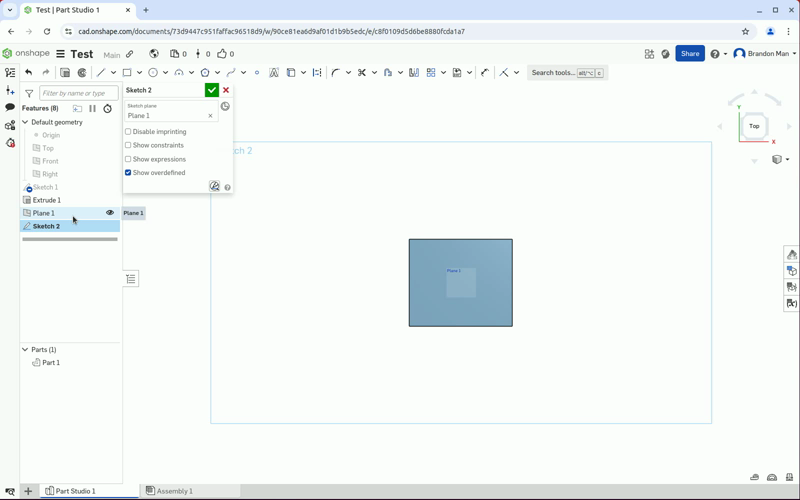
mouse_move(73, 352)
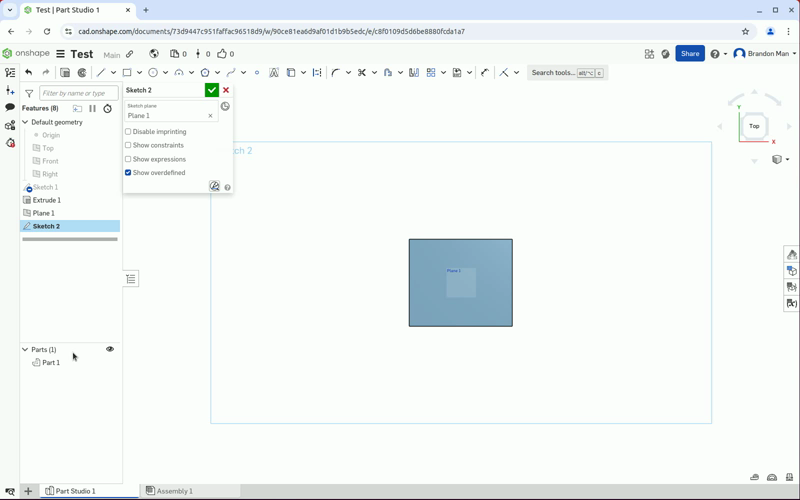
key(y)
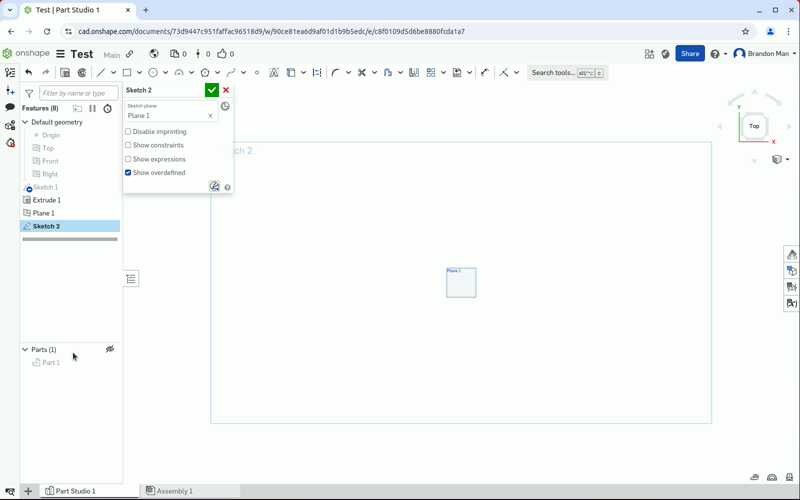
key(c)
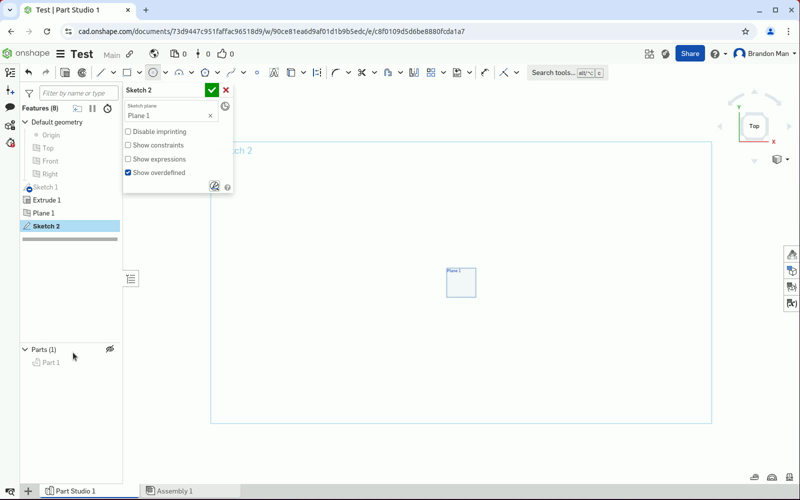
key_down(shift)
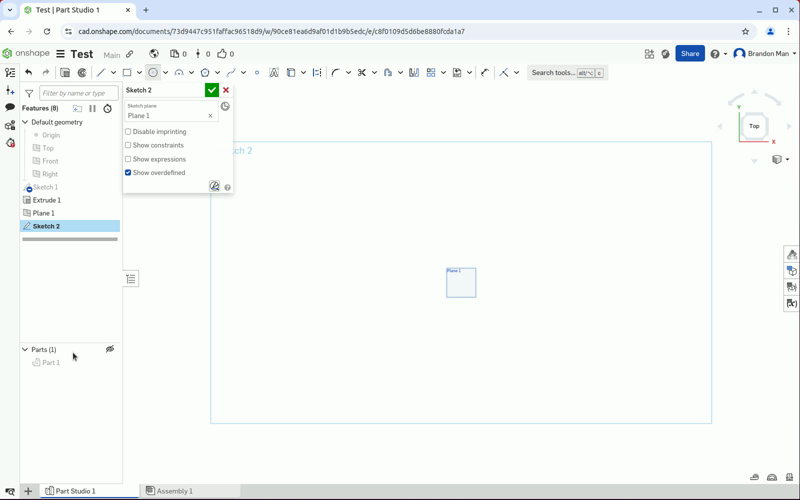
mouse_move(422, 313)
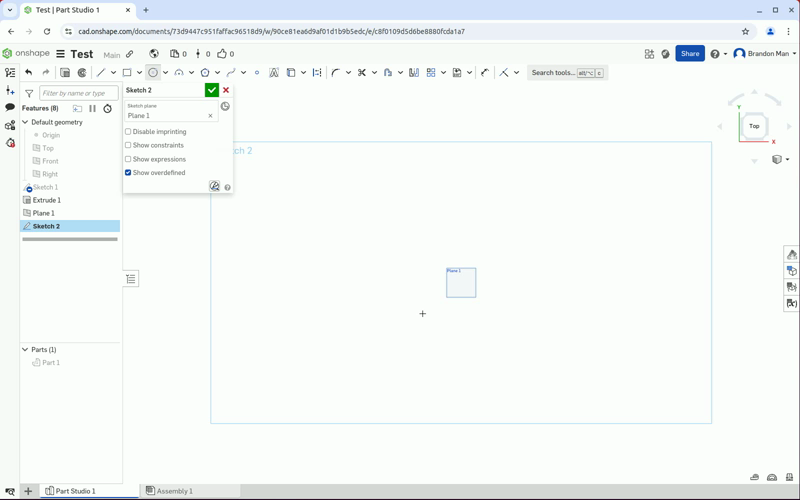
click(422, 313)
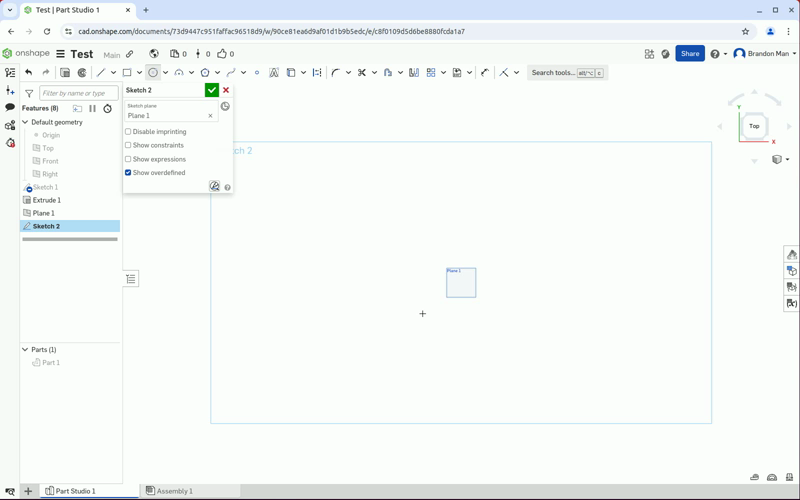
key_up(shift)
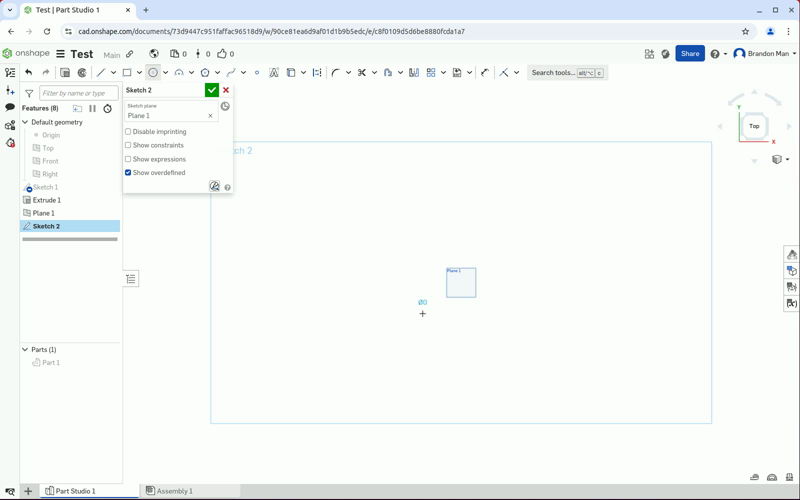
mouse_move(427, 313)
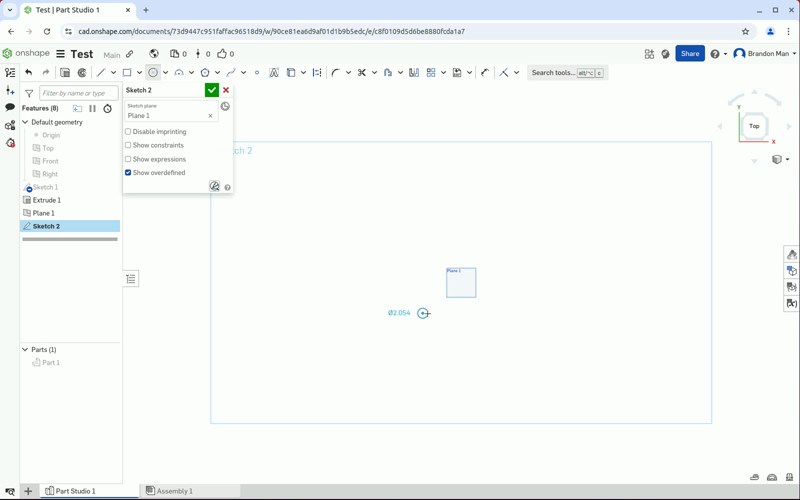
click(427, 313)
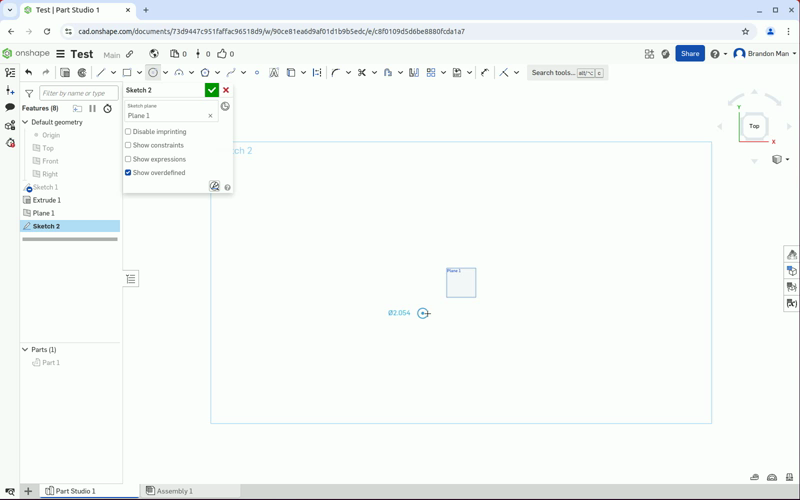
key(esc)
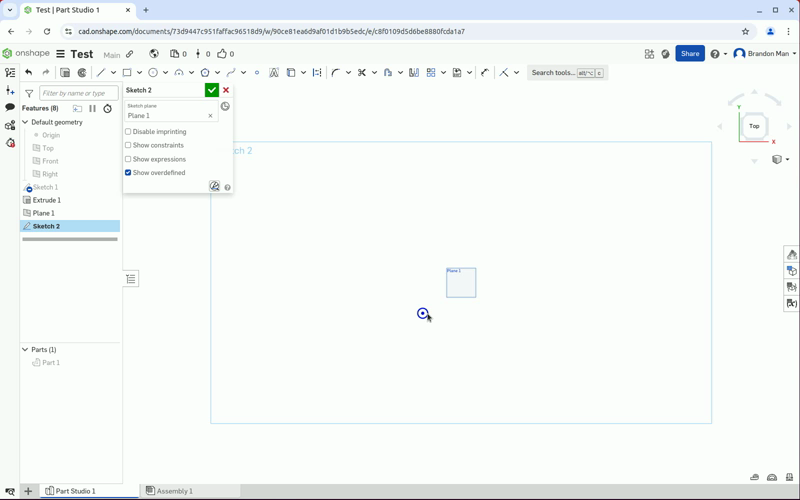
mouse_move(422, 311)
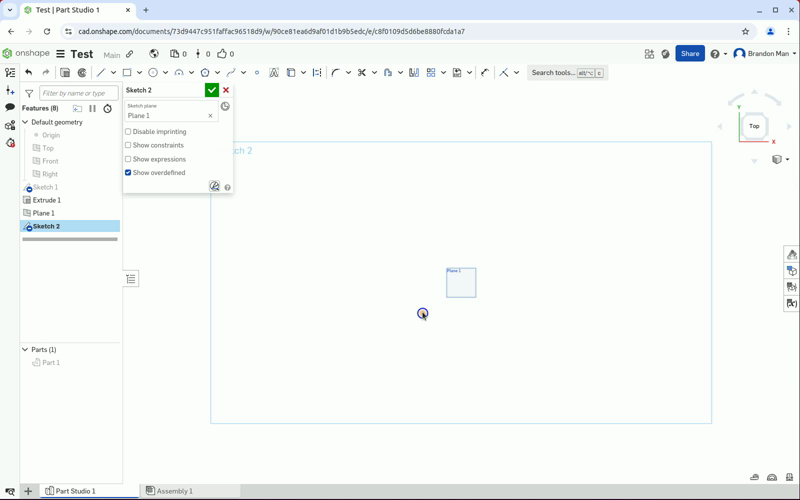
scroll(6)
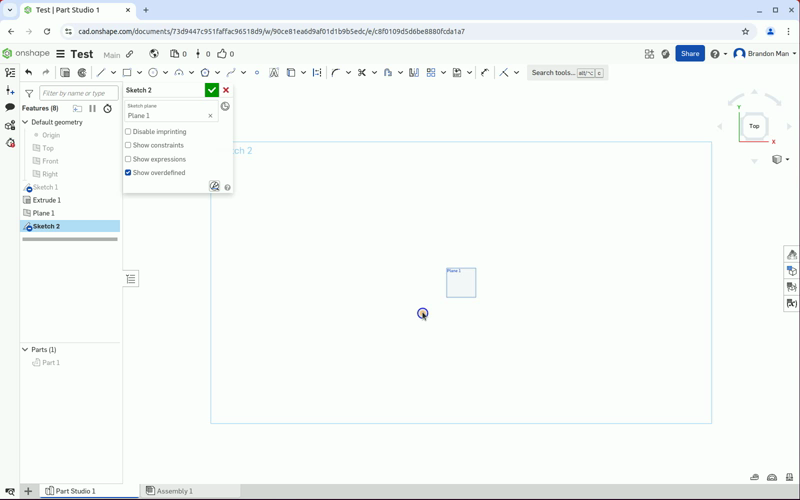
scroll(6)
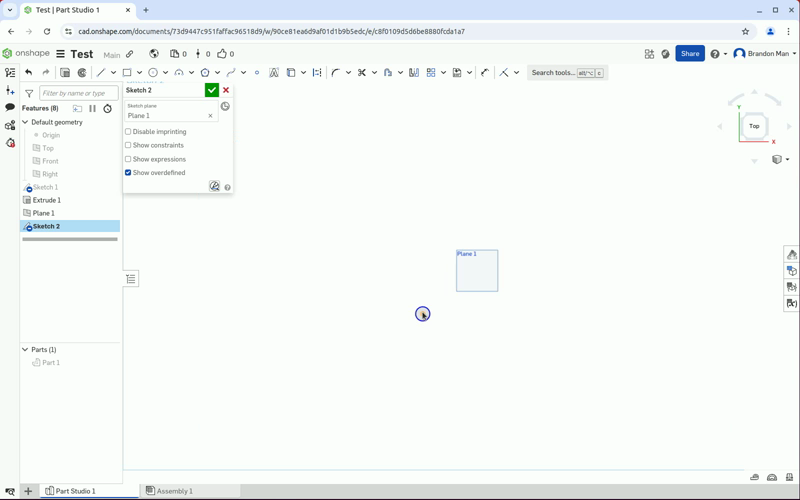
scroll(6)
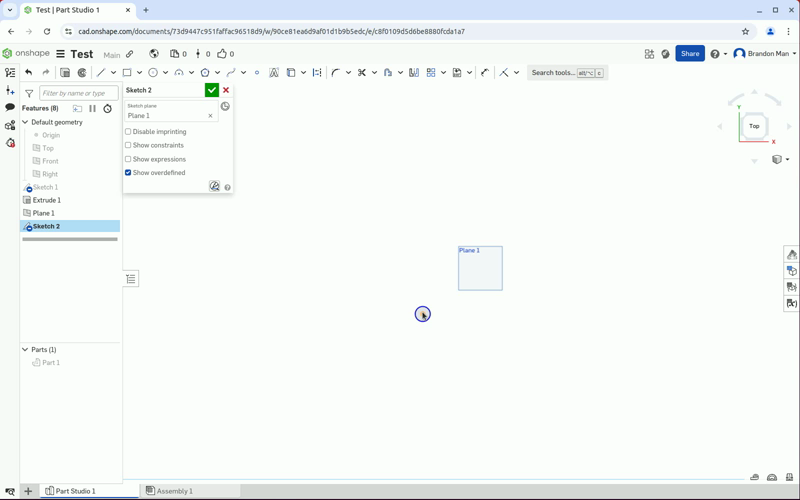
scroll(6)
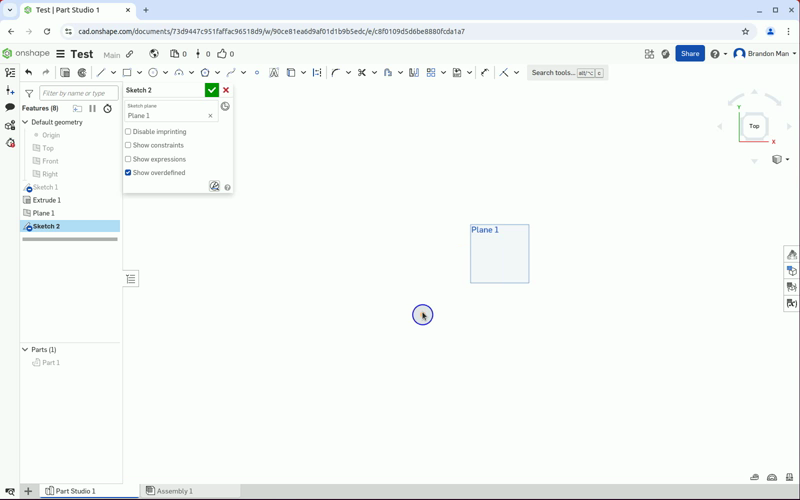
scroll(6)
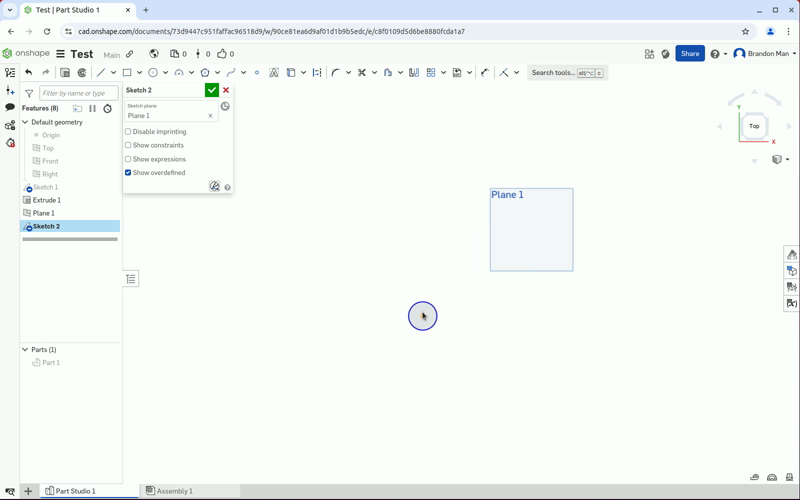
scroll(6)
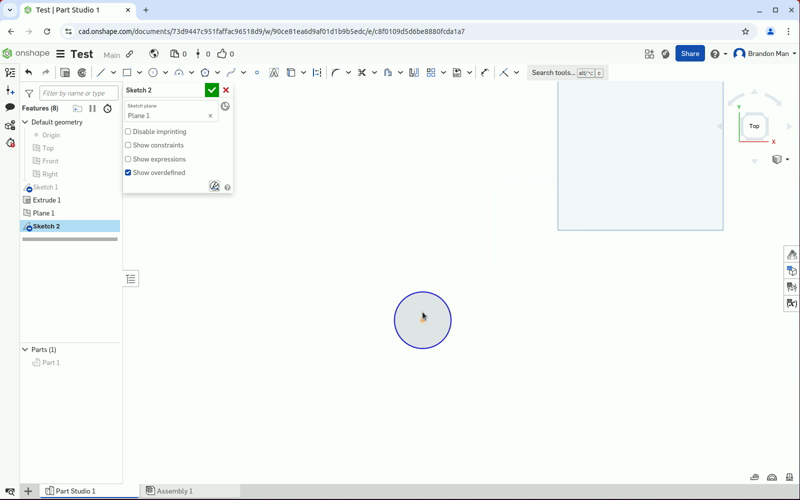
scroll(6)
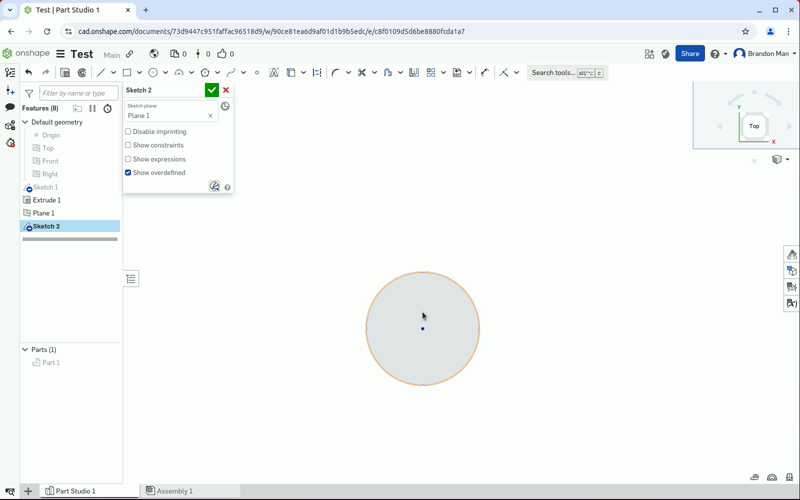
click(422, 311)
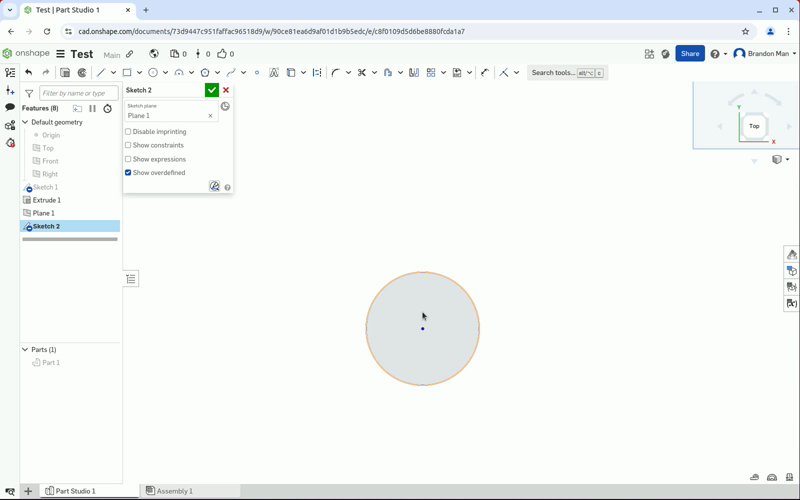
scroll(-6)
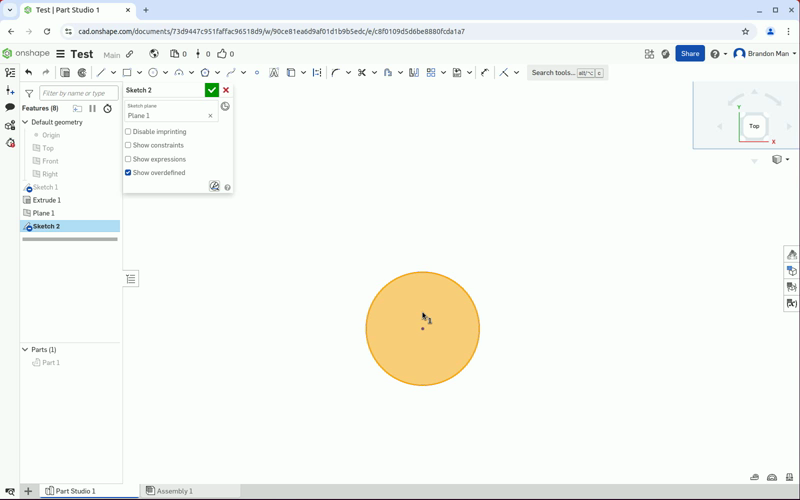
scroll(-6)
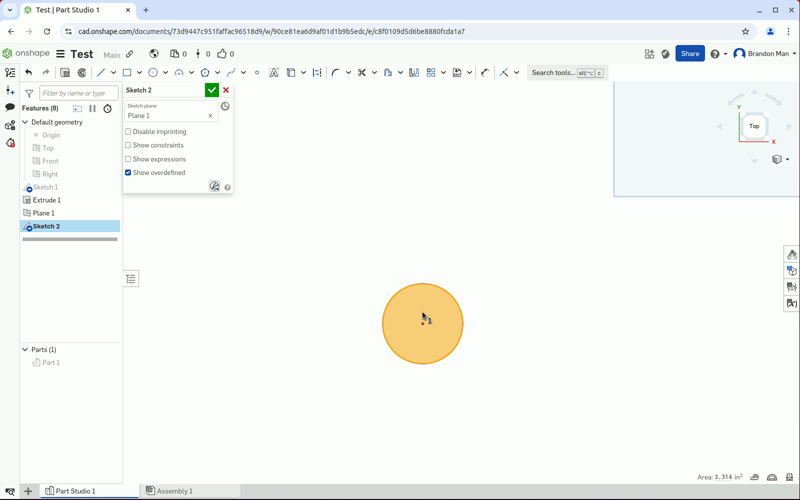
scroll(-6)
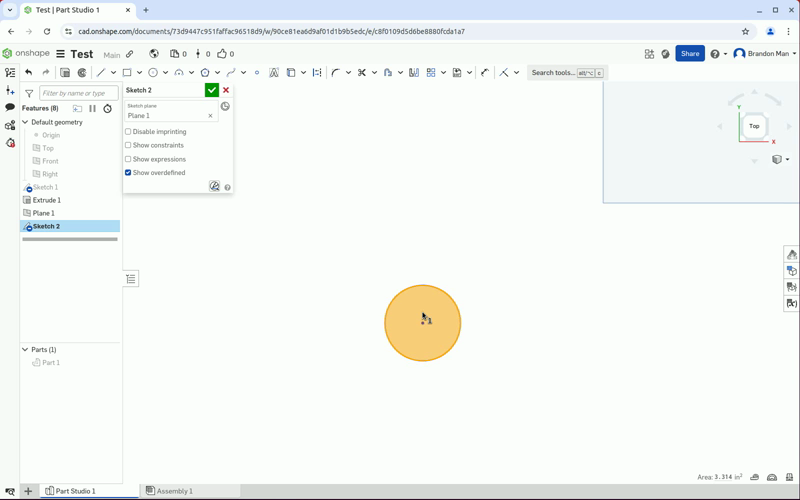
scroll(-6)
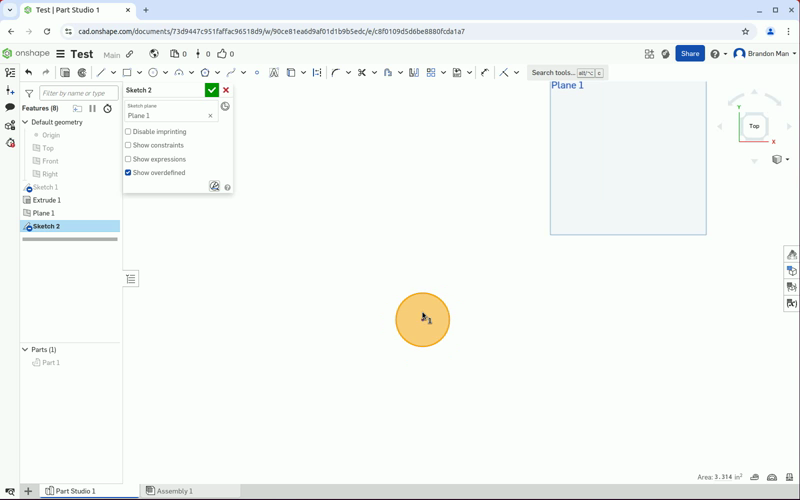
scroll(-6)
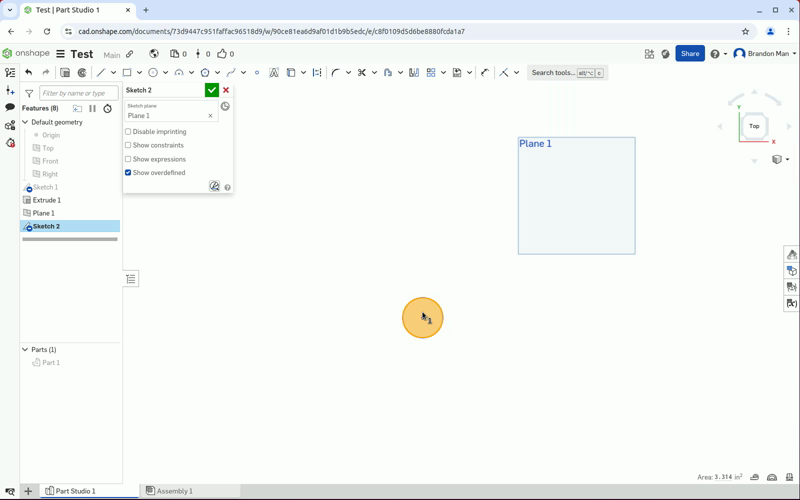
scroll(-6)
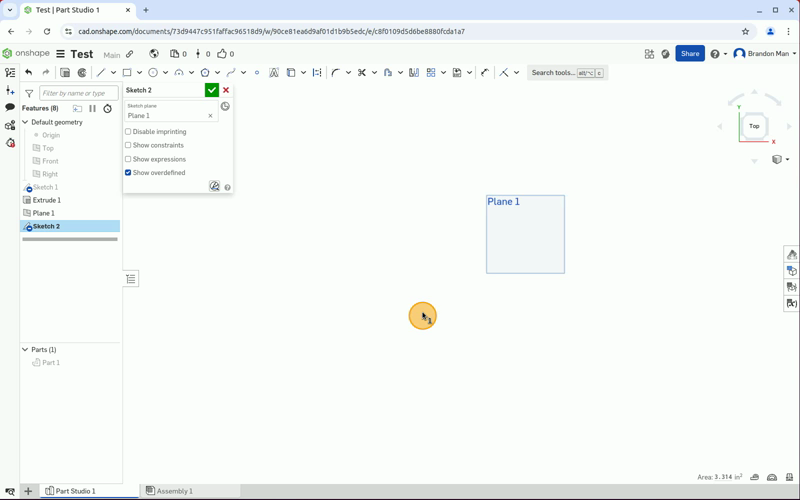
scroll(-6)
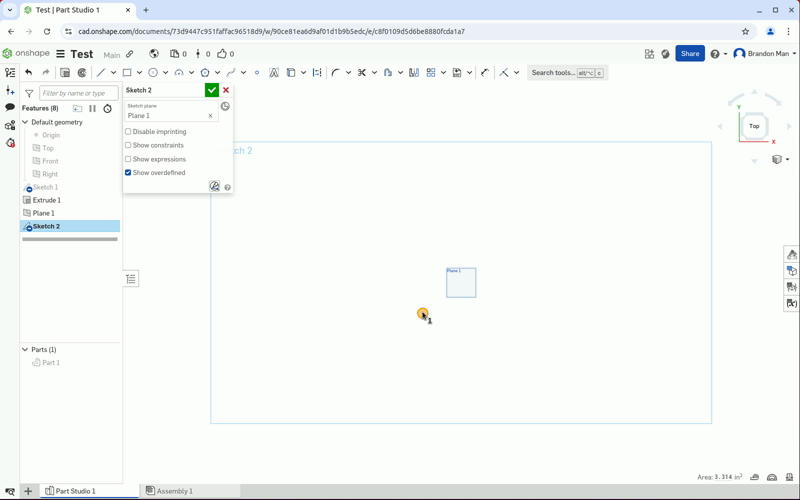
mouse_move(73, 352)
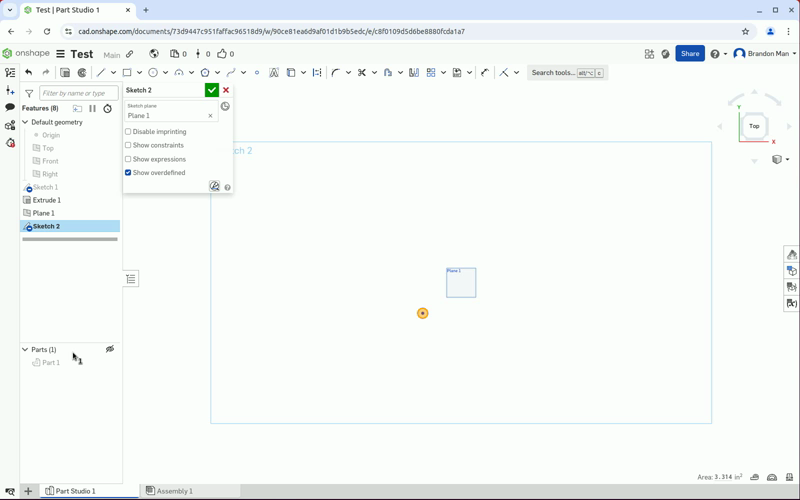
key(shift+y)
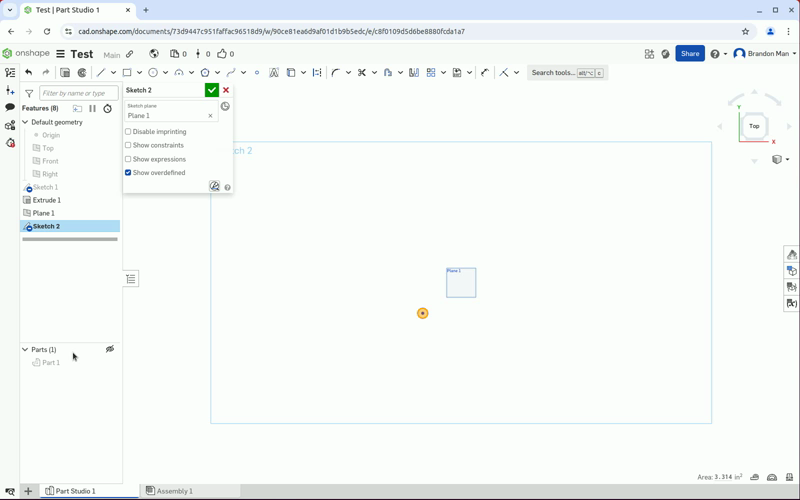
key(shift+e)
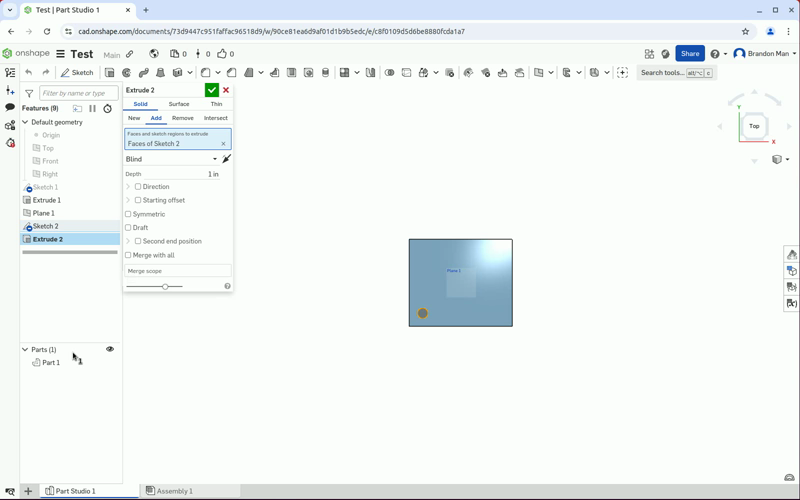
mouse_move(143, 106)
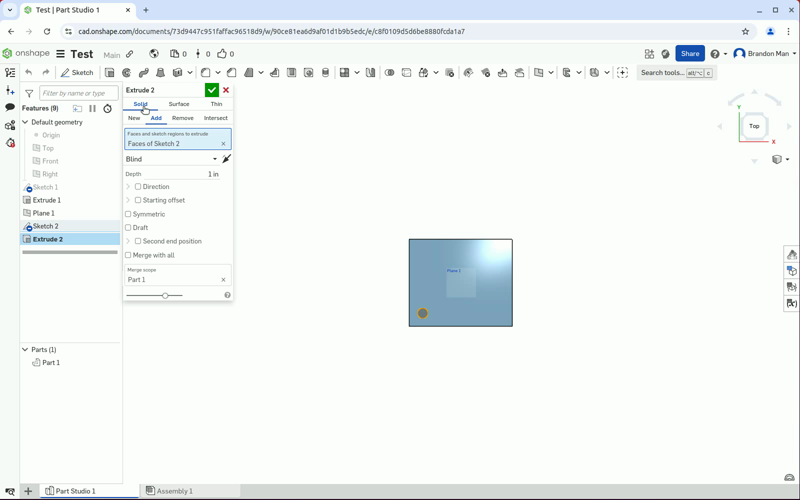
click(143, 106)
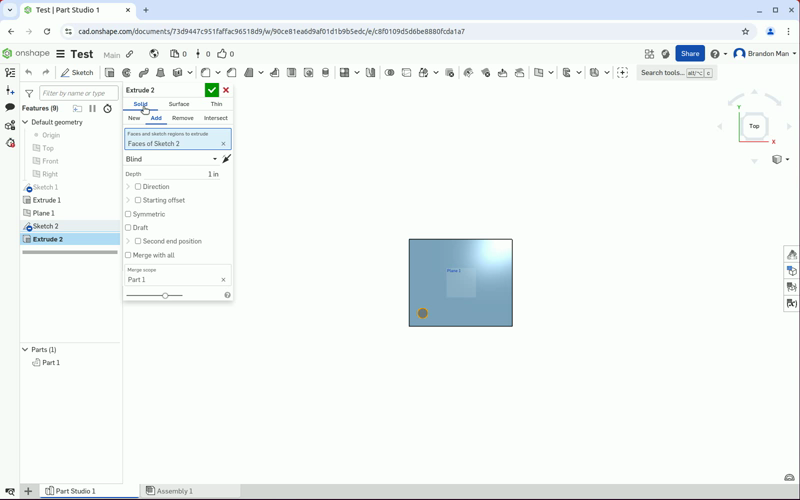
mouse_move(137, 120)
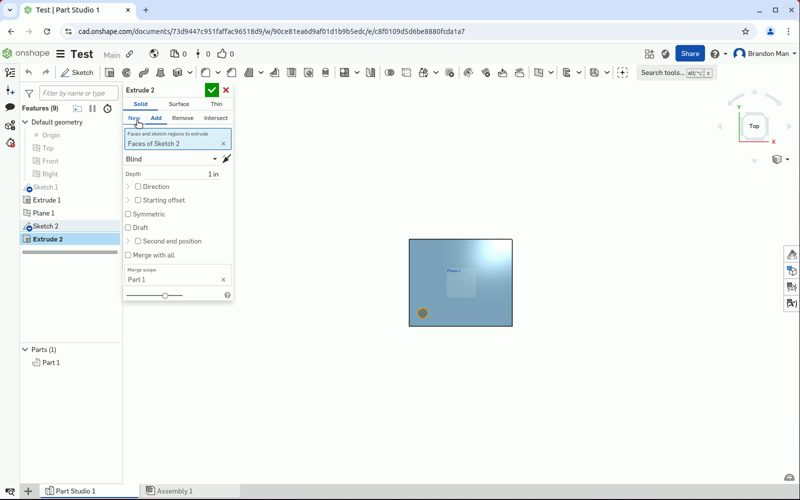
click(137, 120)
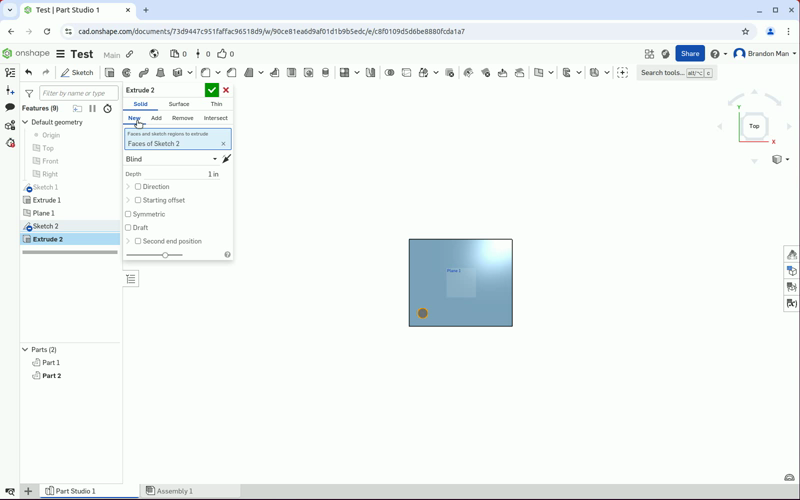
key(tab, 4)
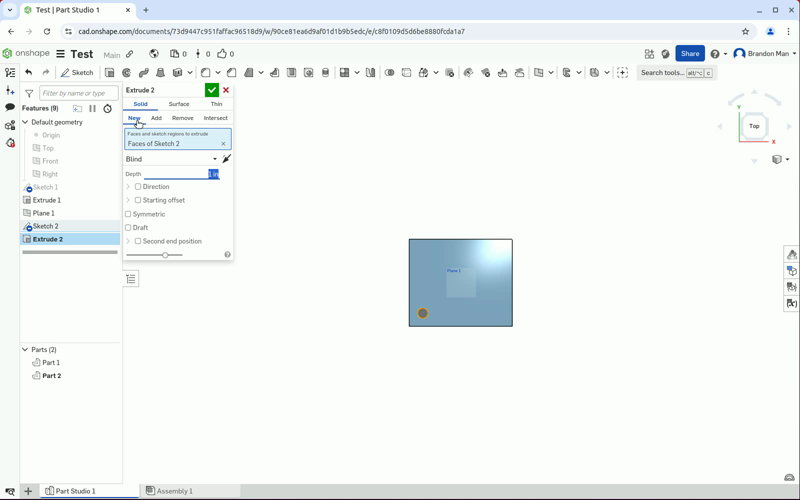
text(2.648)
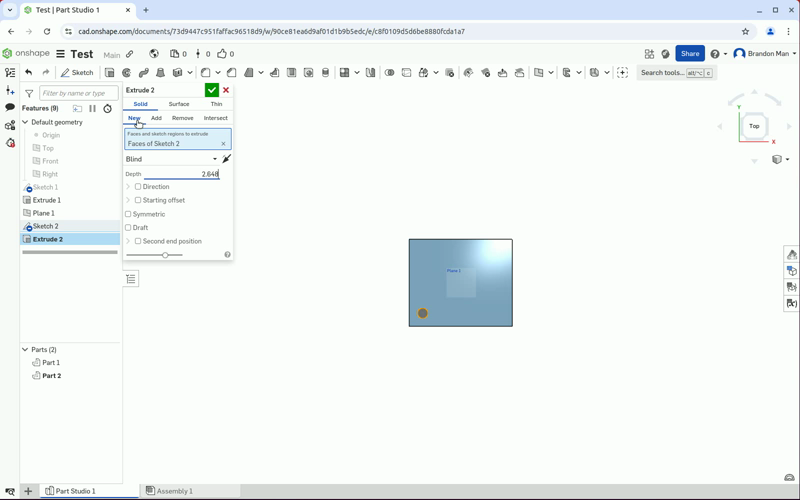
key(enter)
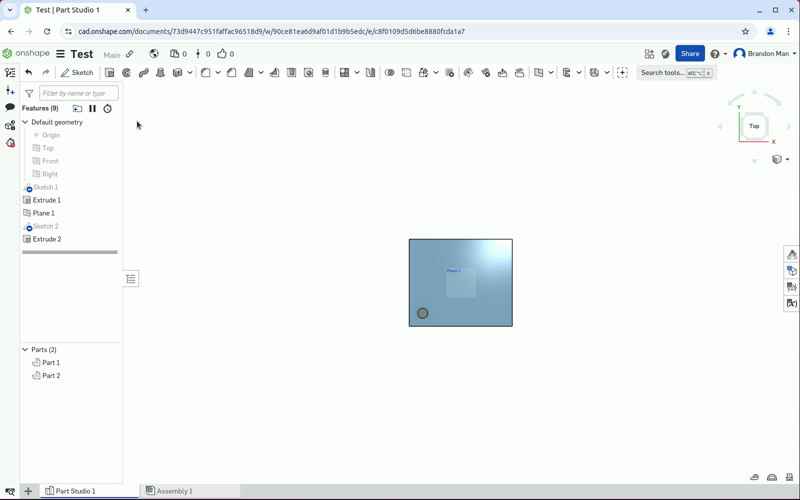
key(shift+h)
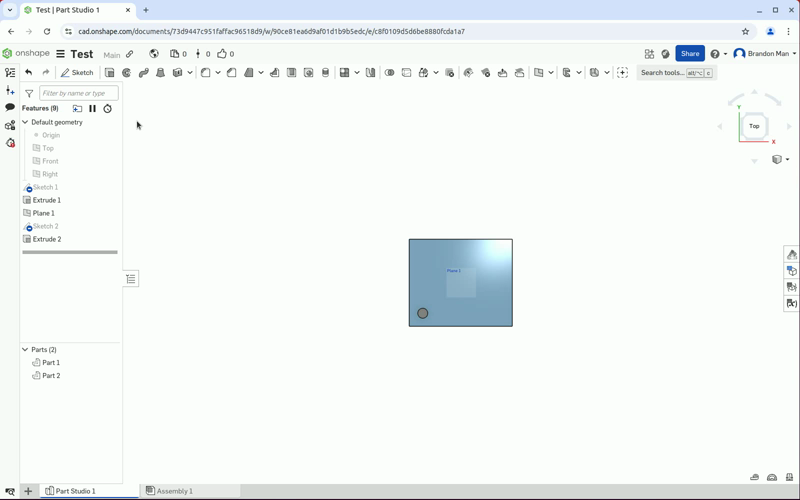
key(shift+h)
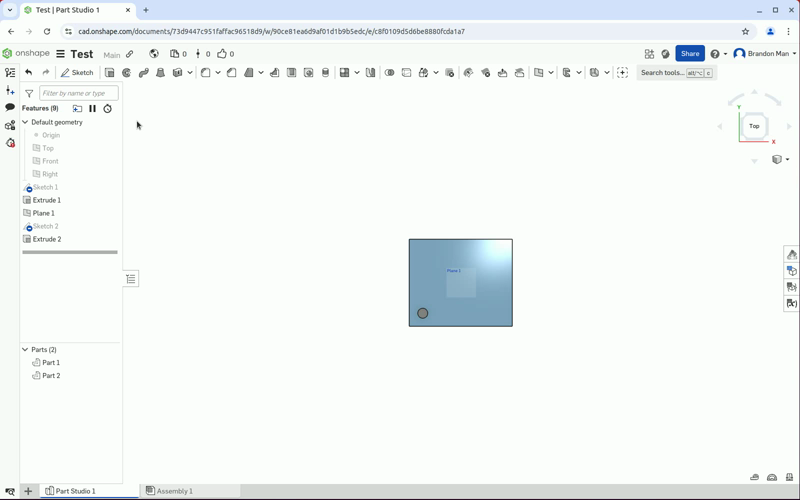
mouse_move(73, 189)
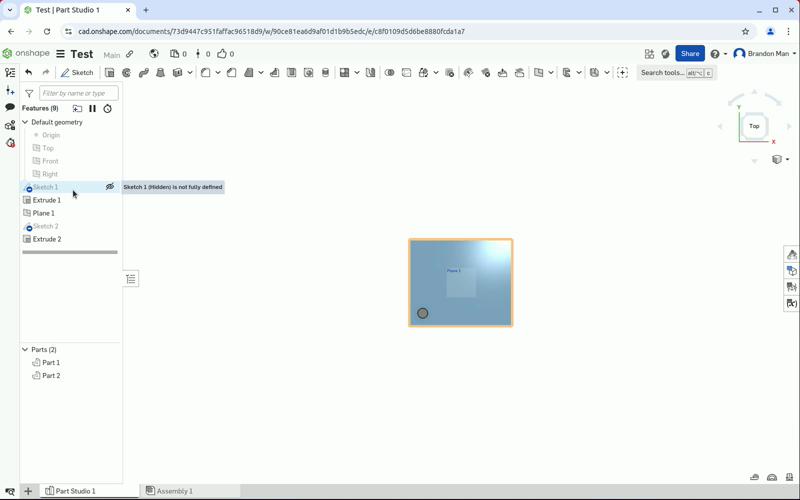
click(73, 189)
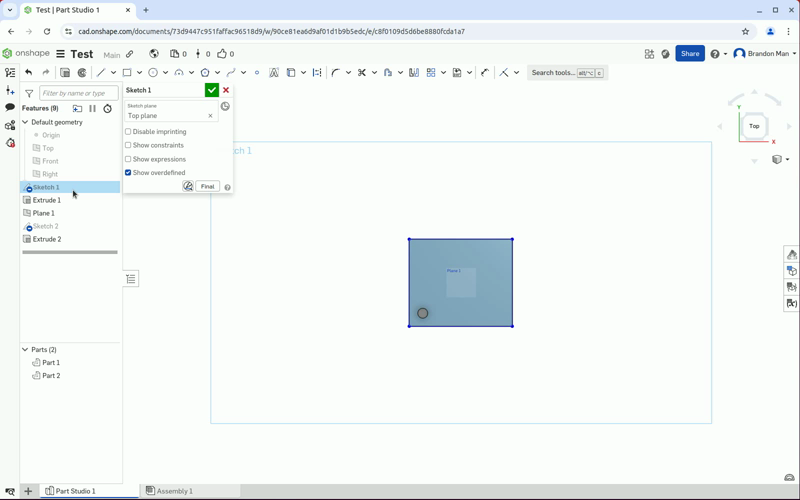
mouse_move(229, 92)
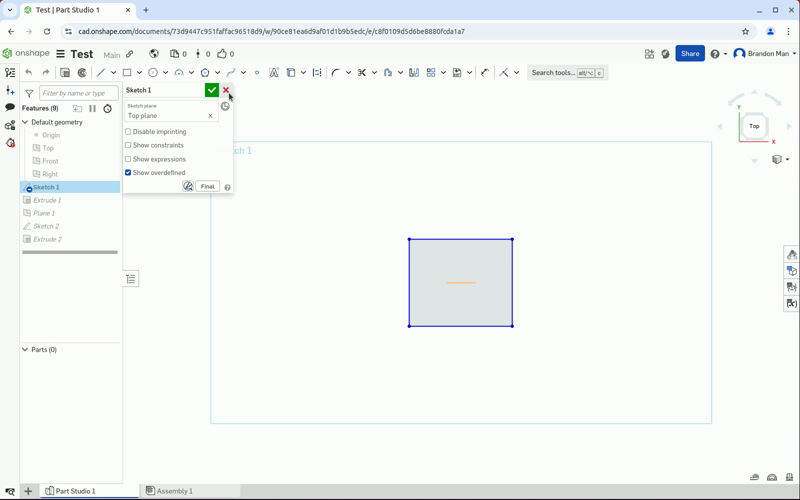
click(229, 92)
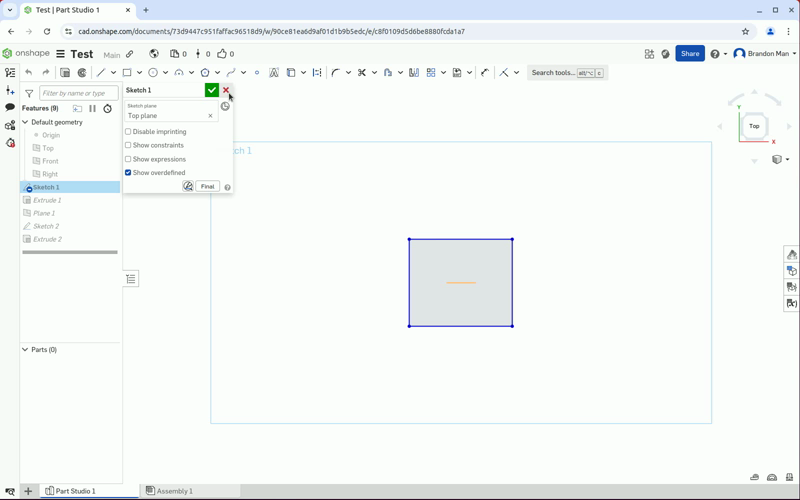
key(shift+s)
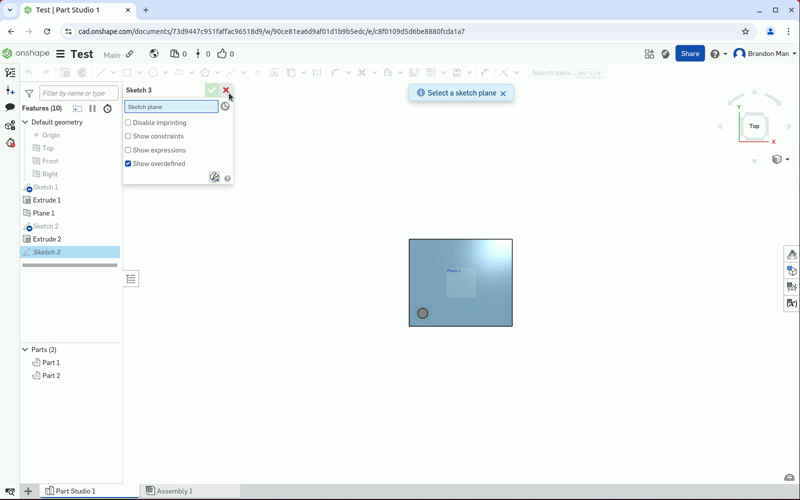
mouse_move(73, 215)
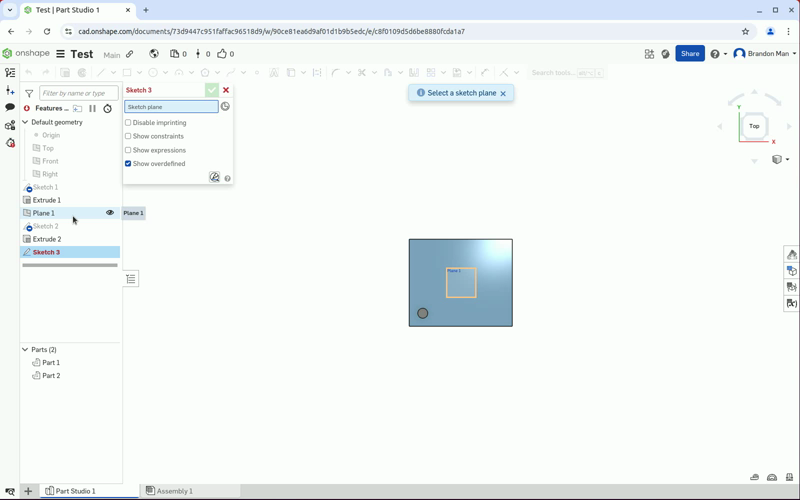
click(73, 215)
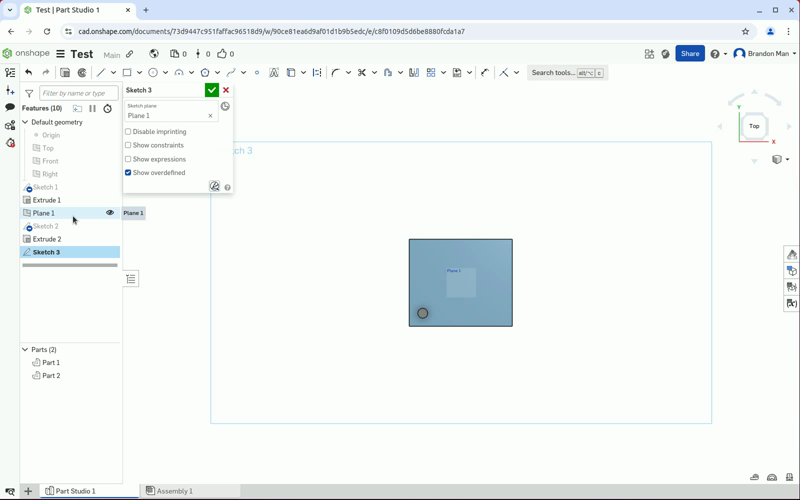
mouse_move(73, 352)
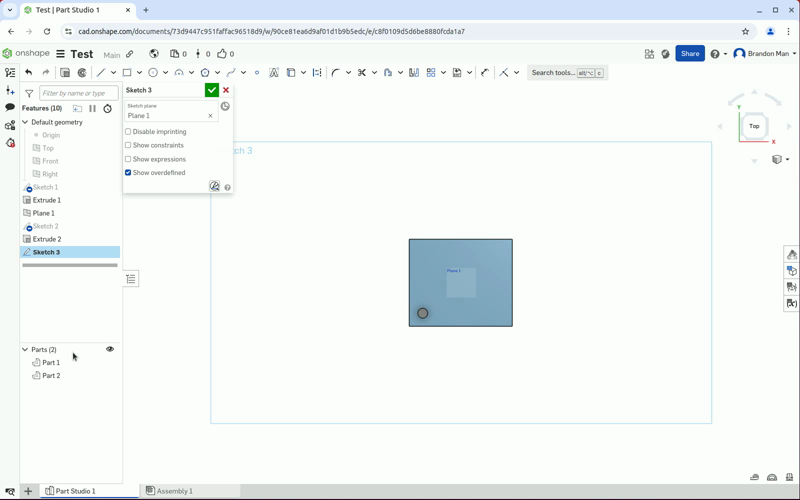
key(y)
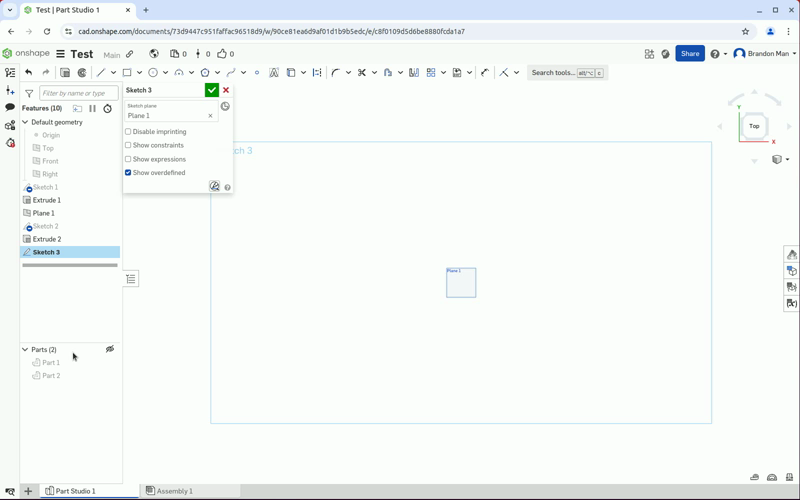
key(c)
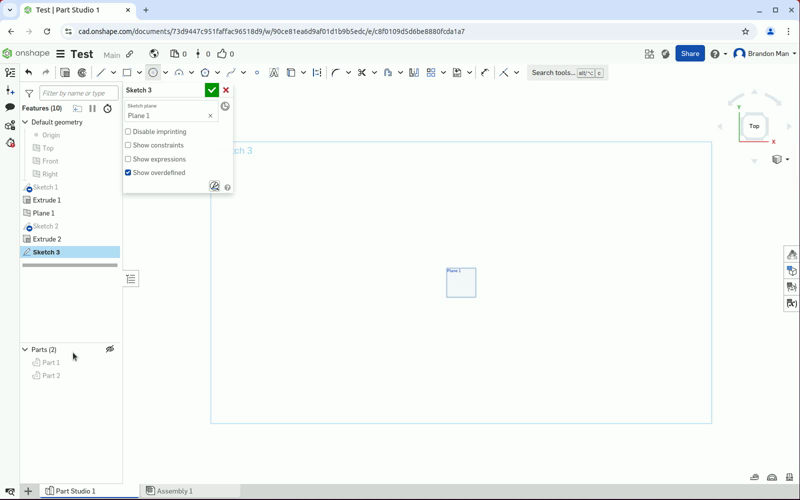
key_down(shift)
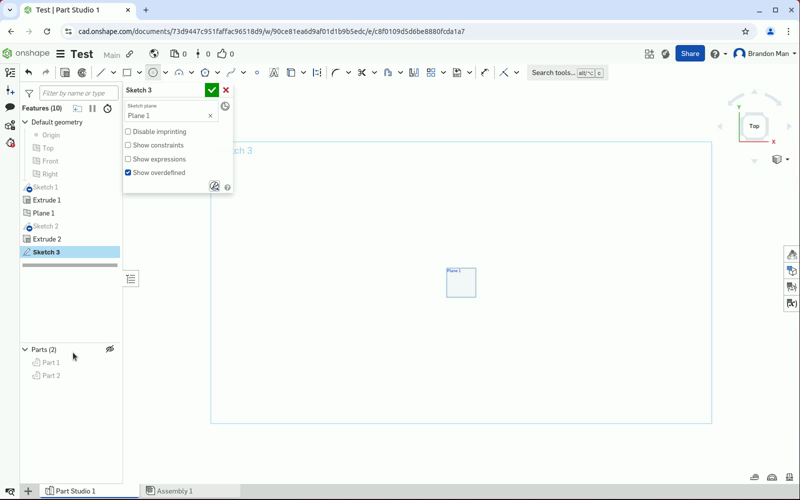
mouse_move(500, 313)
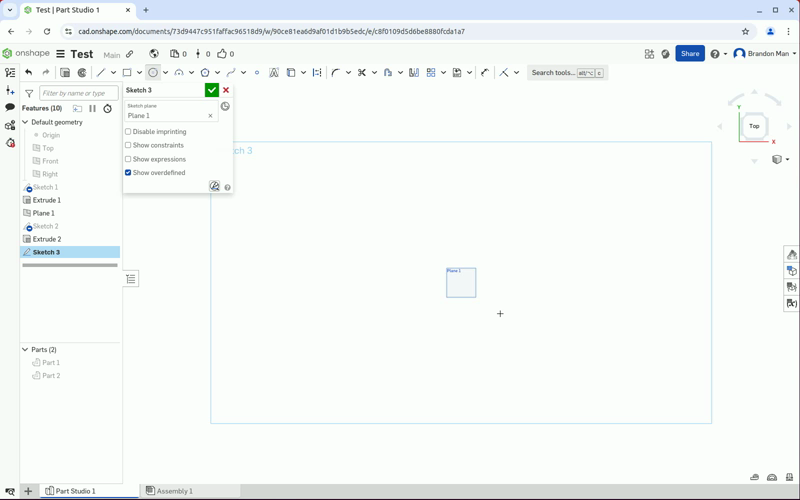
click(500, 313)
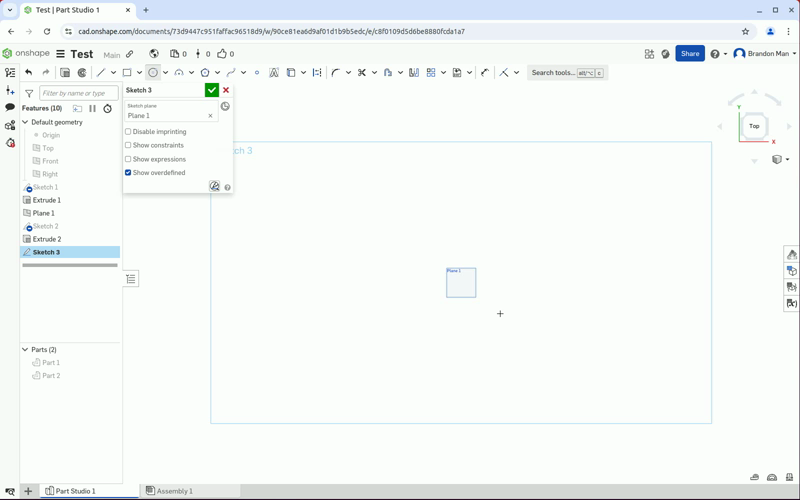
key_up(shift)
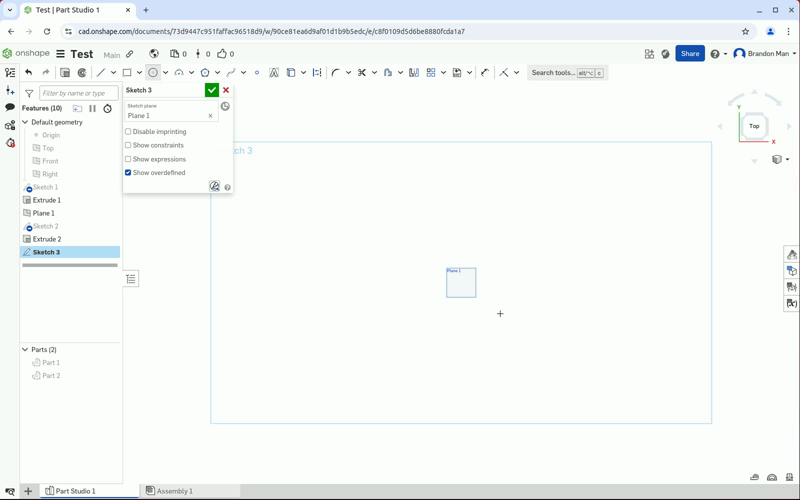
mouse_move(505, 313)
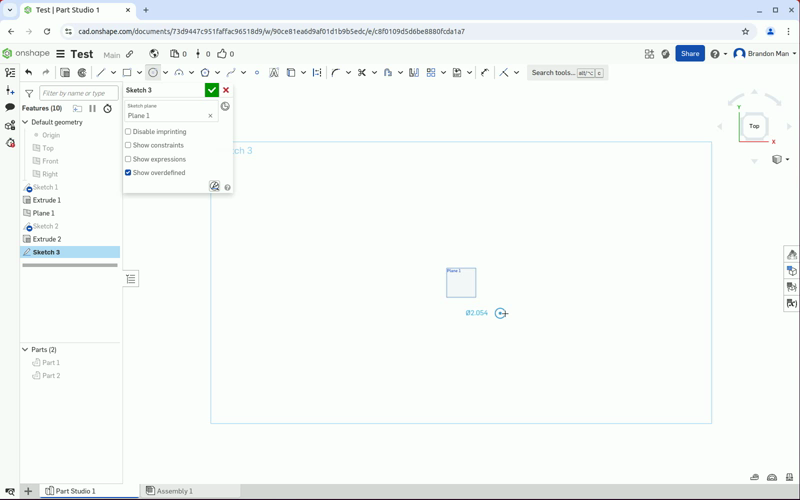
click(505, 313)
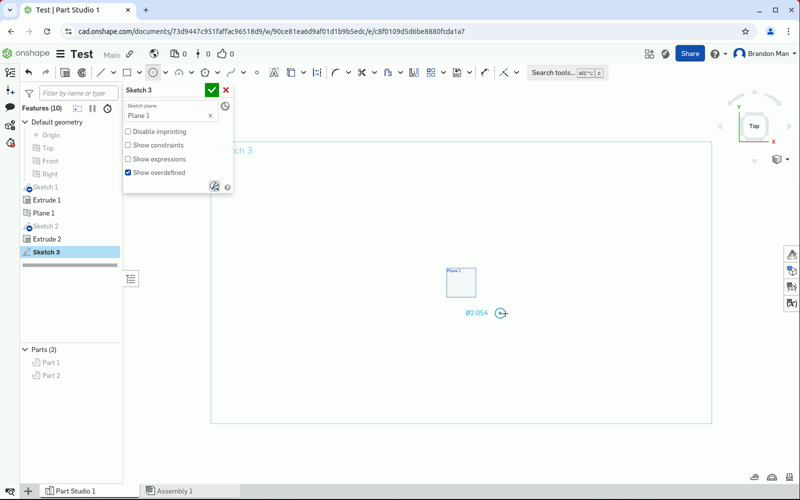
key(esc)
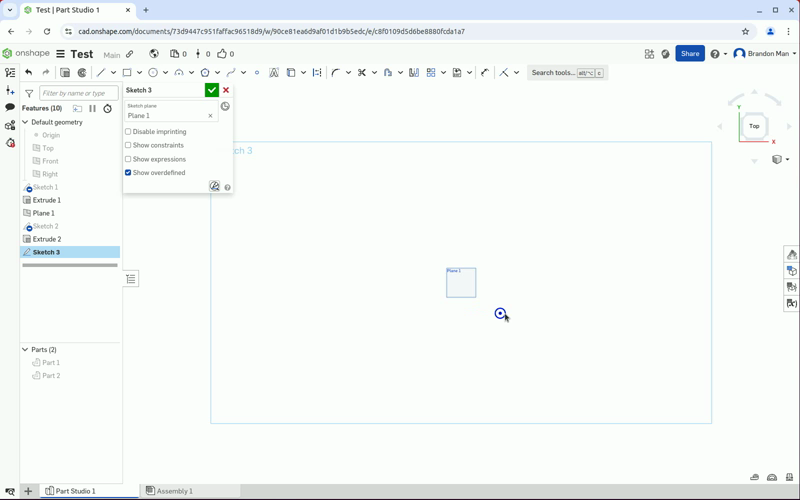
mouse_move(497, 309)
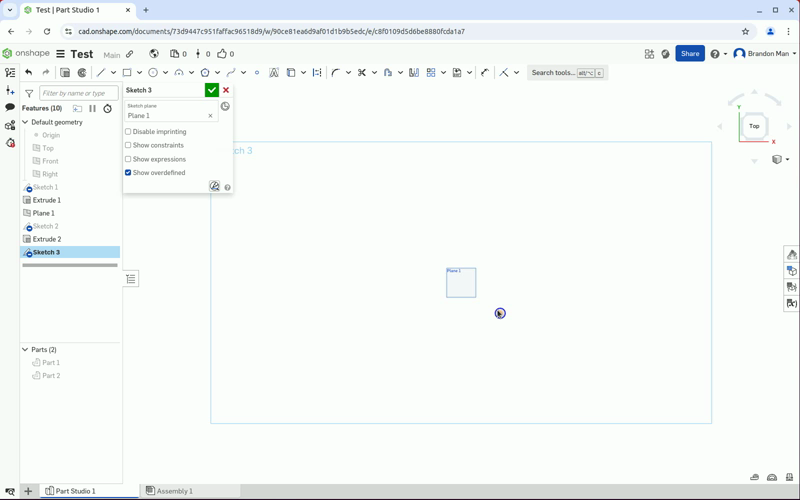
scroll(6)
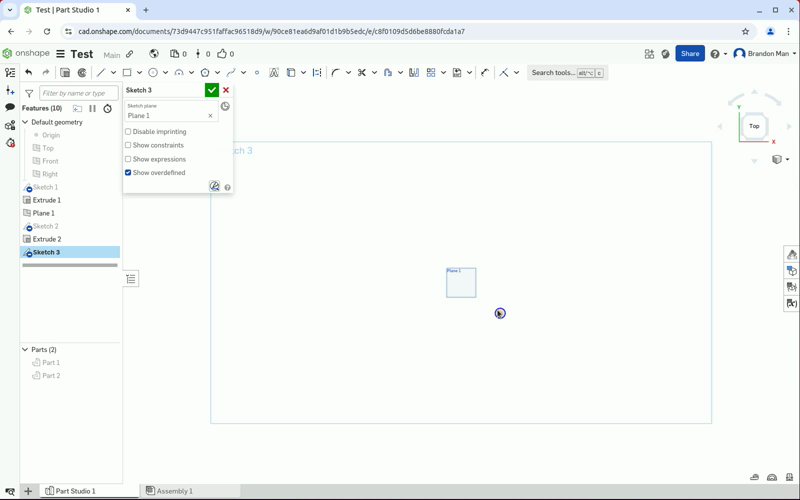
scroll(6)
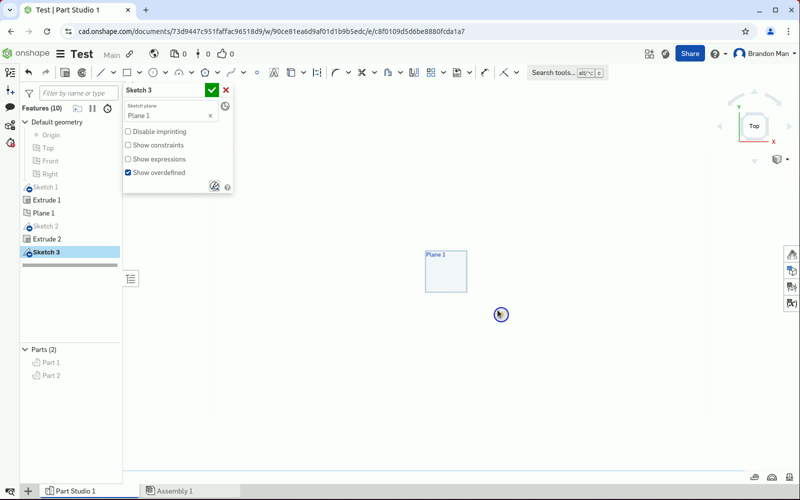
scroll(6)
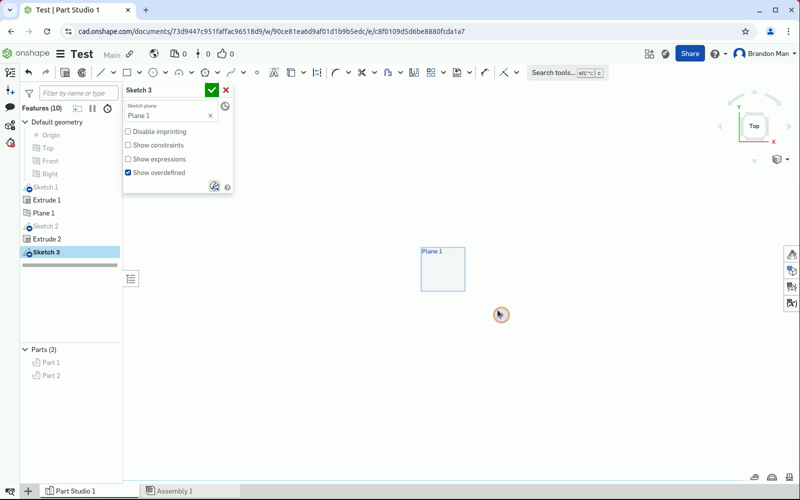
scroll(6)
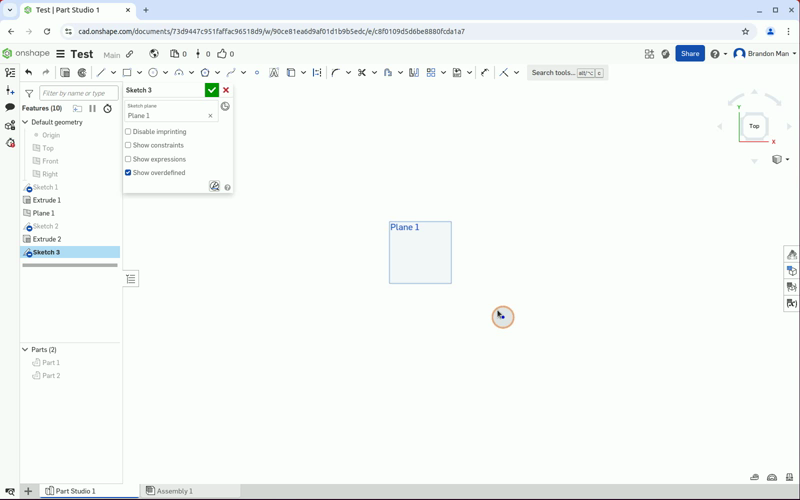
scroll(6)
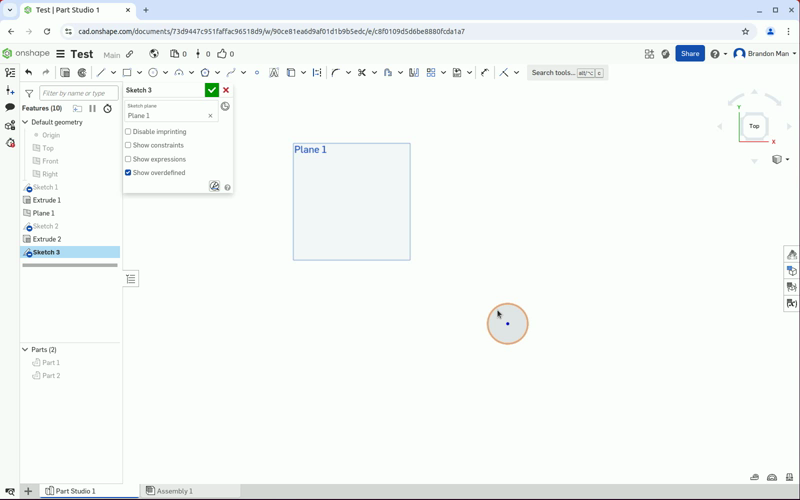
scroll(6)
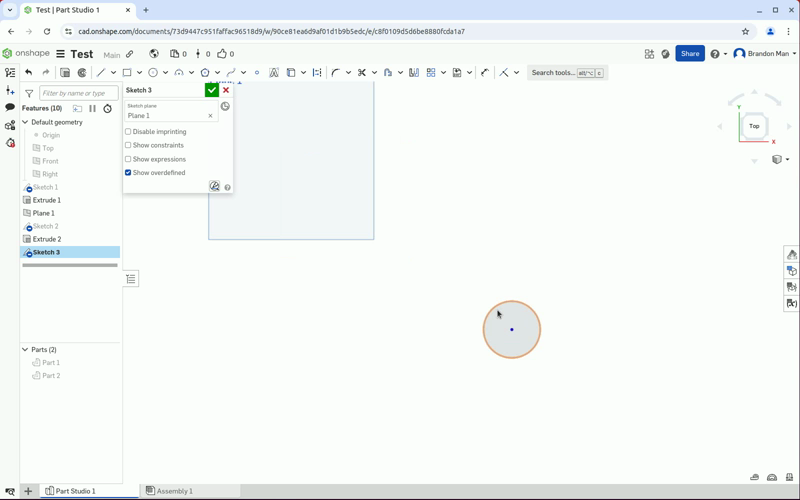
scroll(6)
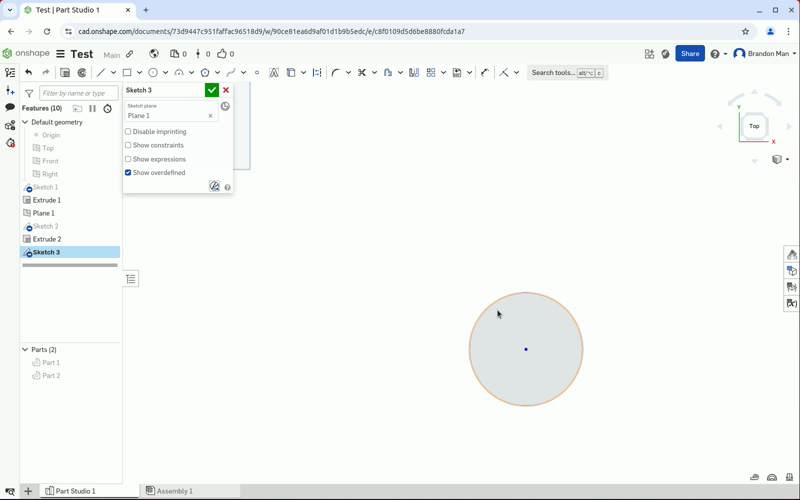
click(497, 309)
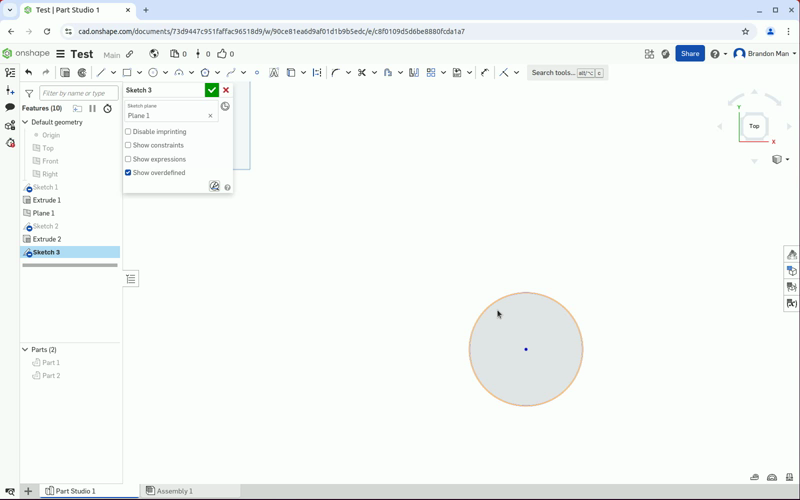
scroll(-6)
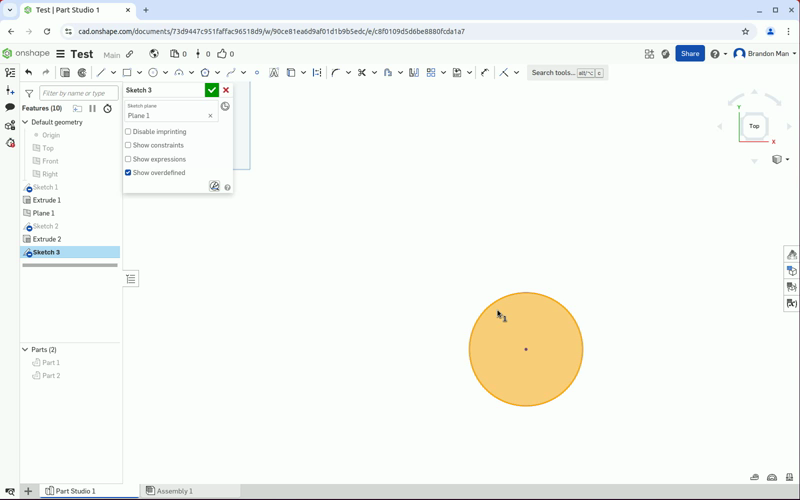
scroll(-6)
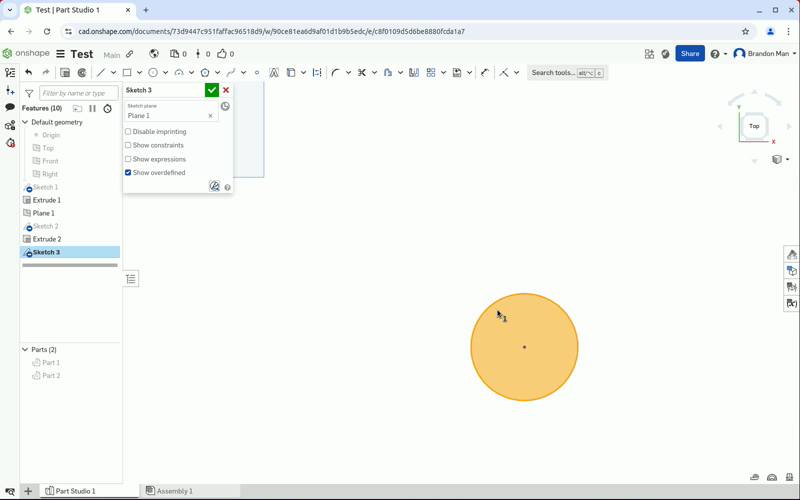
scroll(-6)
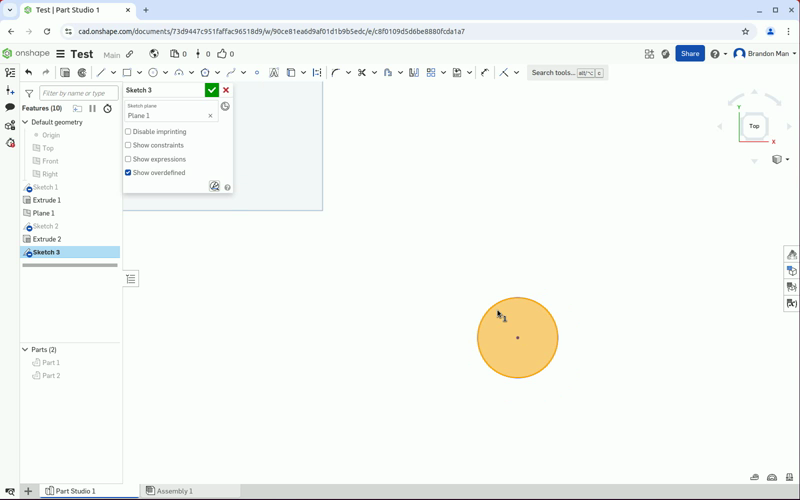
scroll(-6)
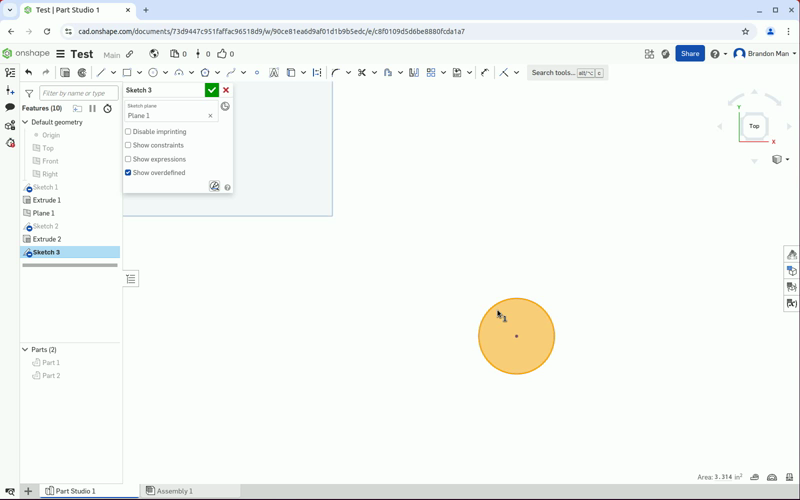
scroll(-6)
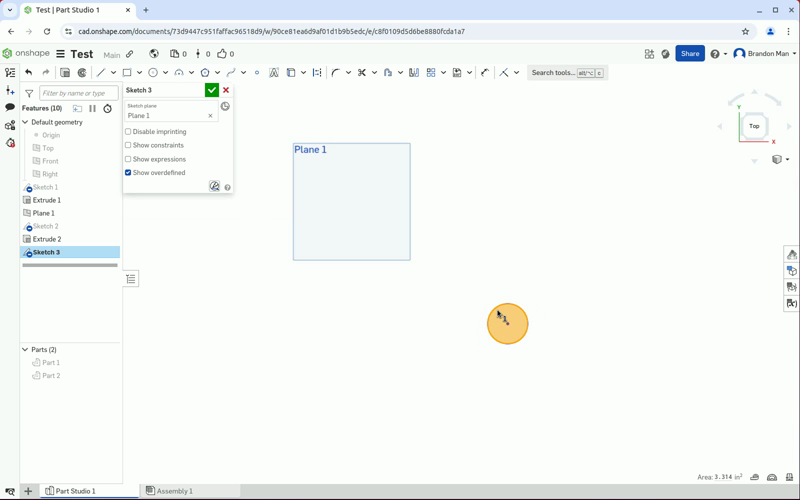
scroll(-6)
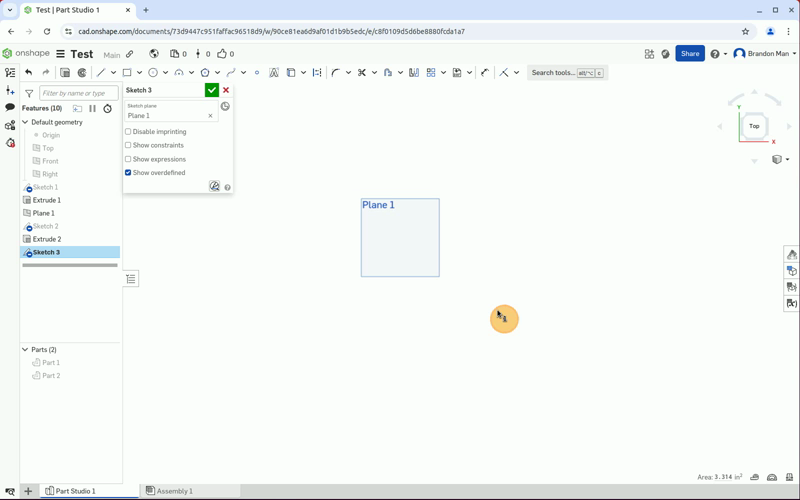
scroll(-6)
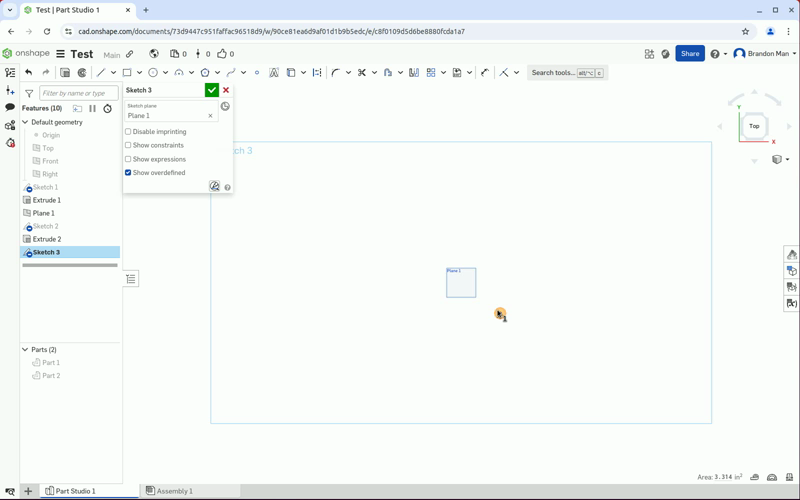
mouse_move(73, 352)
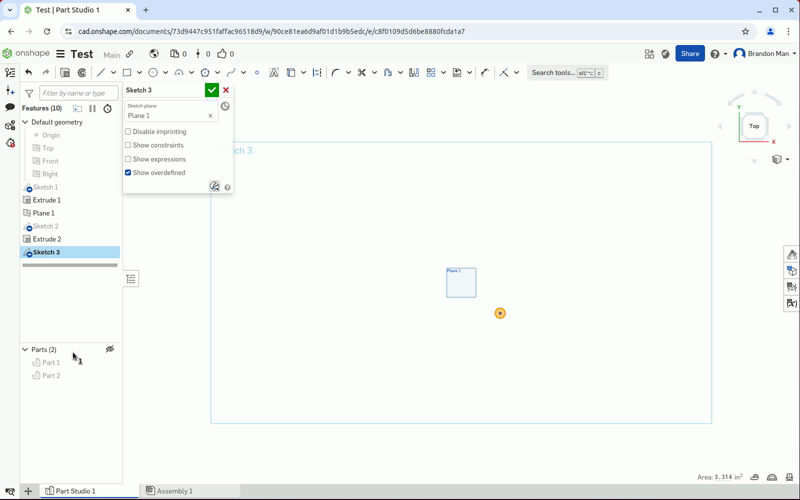
key(shift+y)
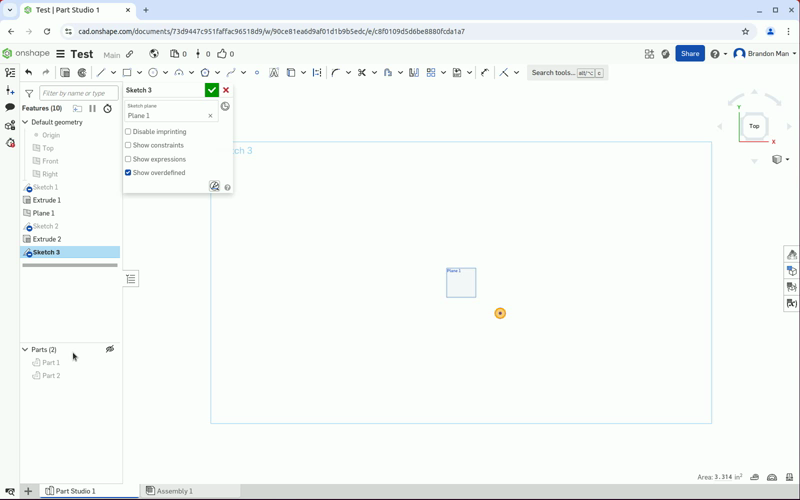
key(shift+e)
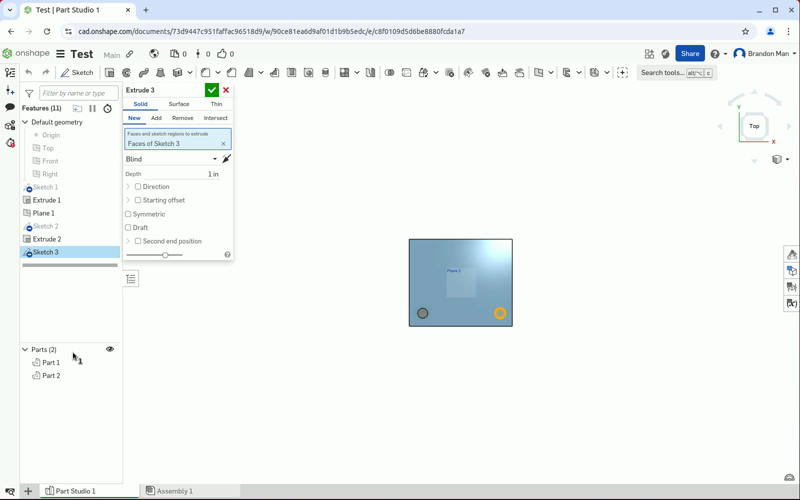
mouse_move(143, 106)
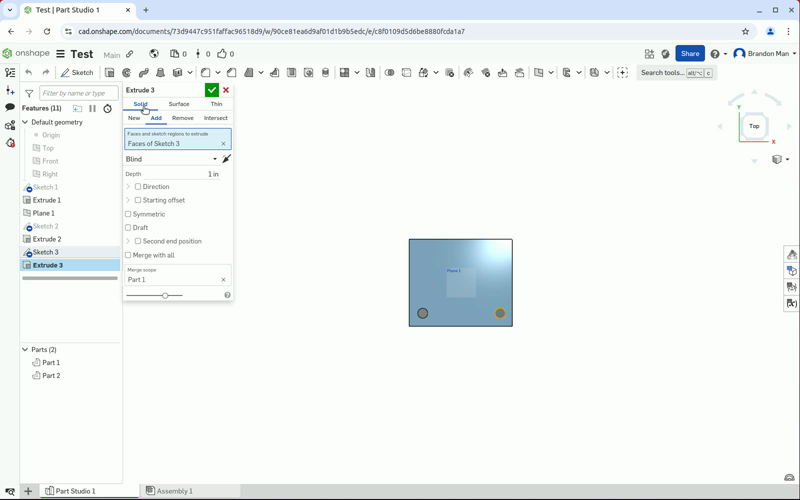
click(143, 106)
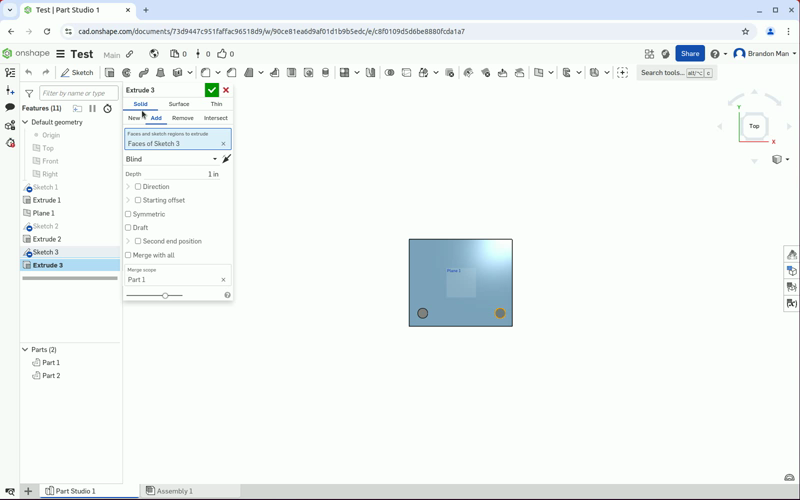
mouse_move(137, 120)
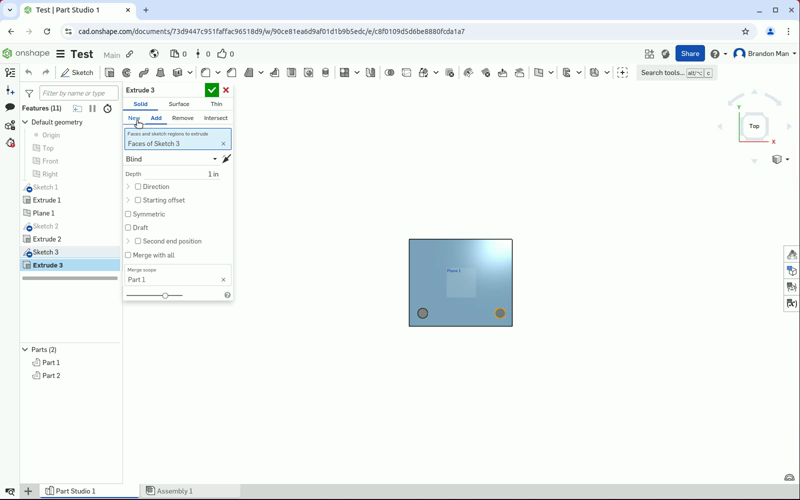
click(137, 120)
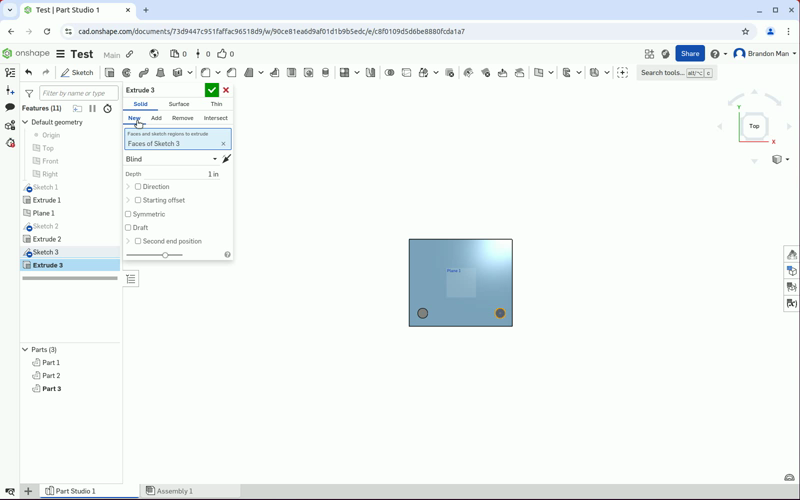
key(tab, 4)
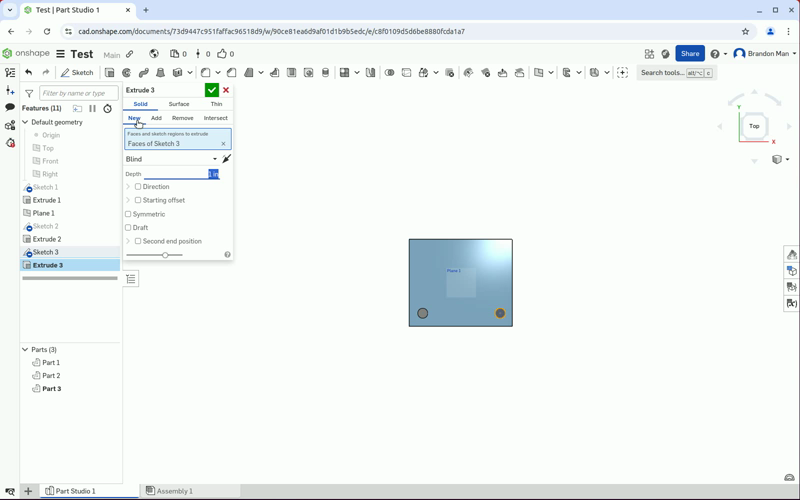
text(2.648)
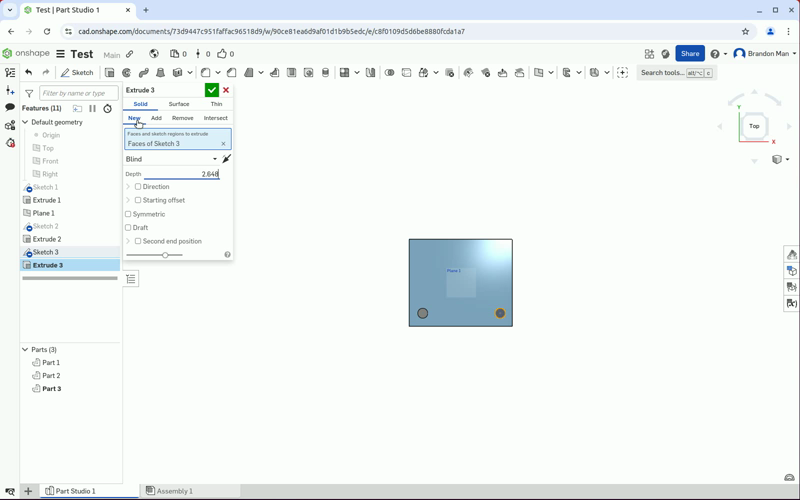
key(enter)
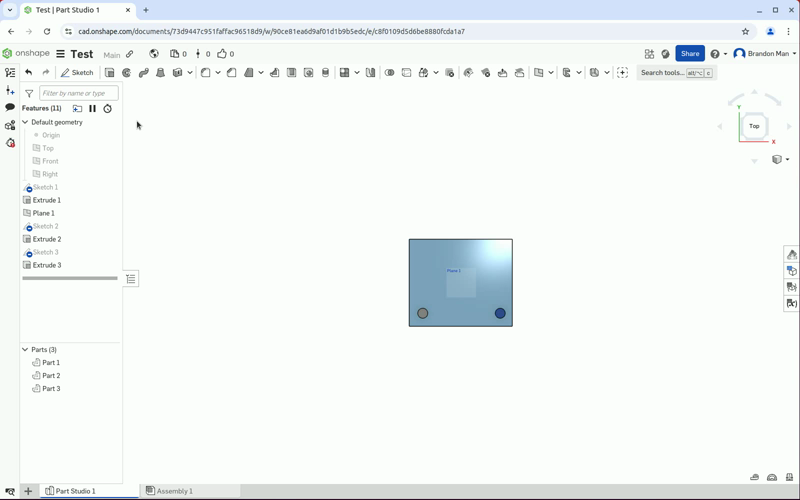
key(shift+h)
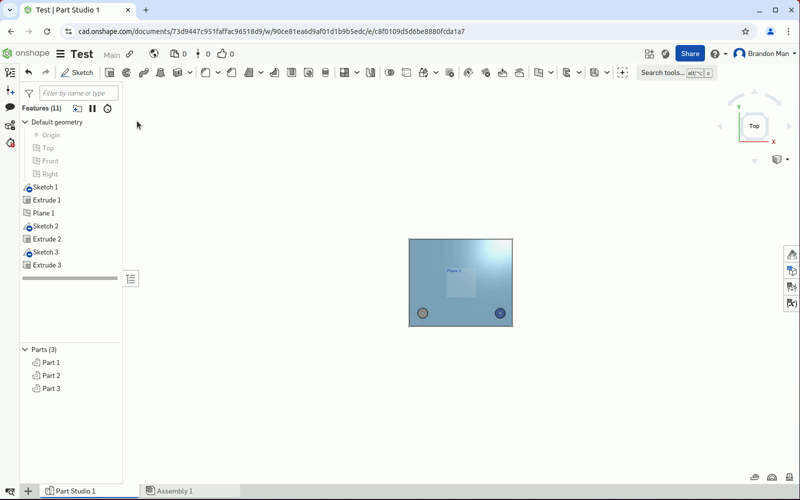
key(shift+h)
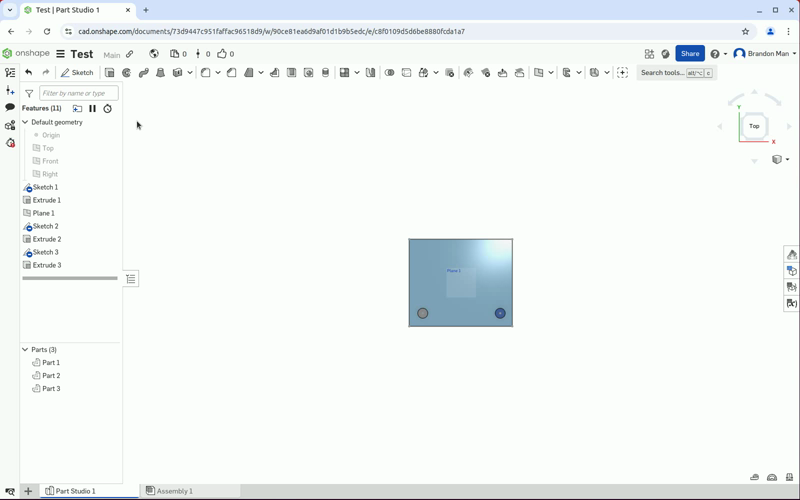
key(shift+7)
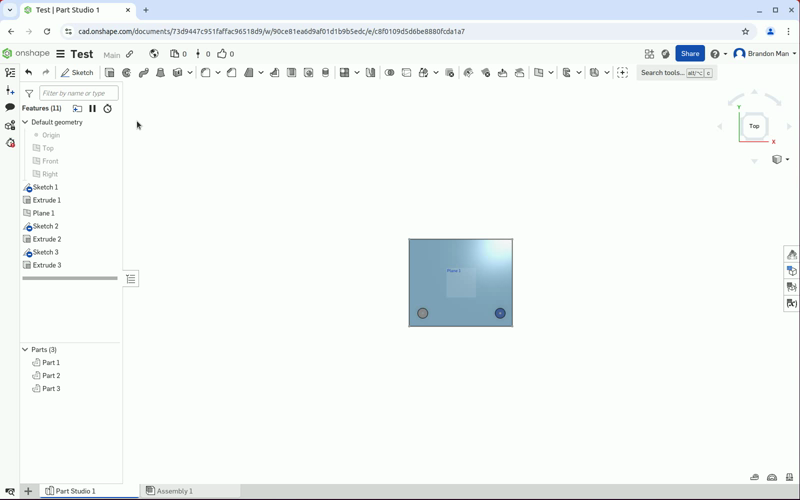
key(up, 3)
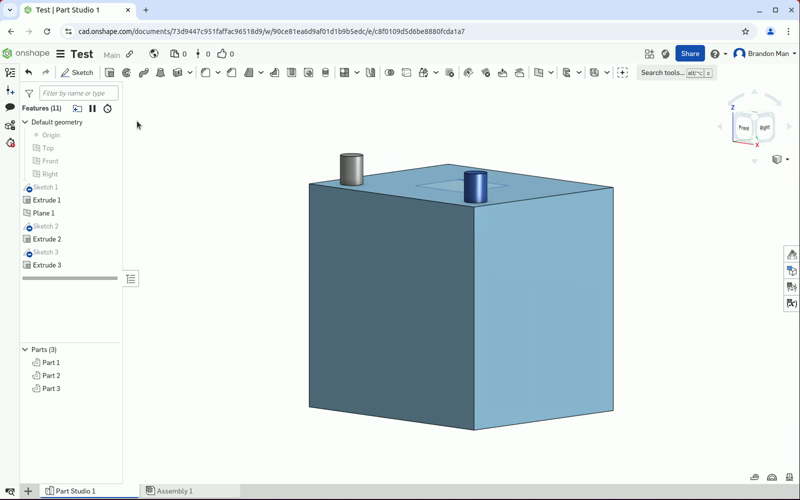
key(left, 3)
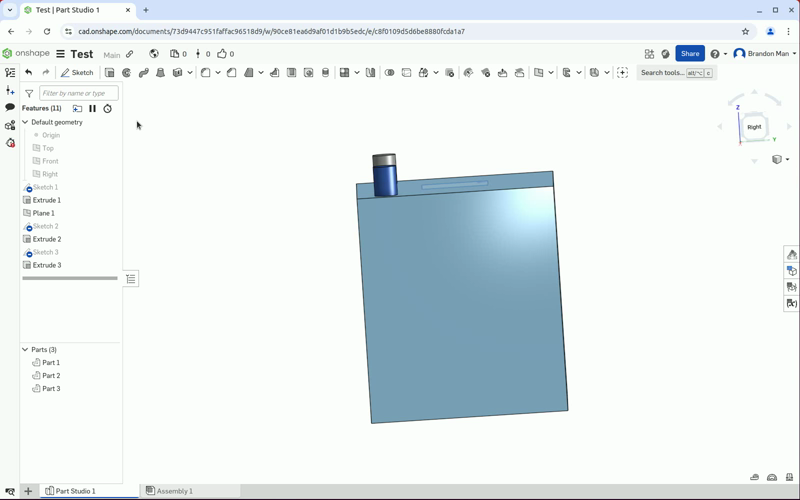
key(right, 3)
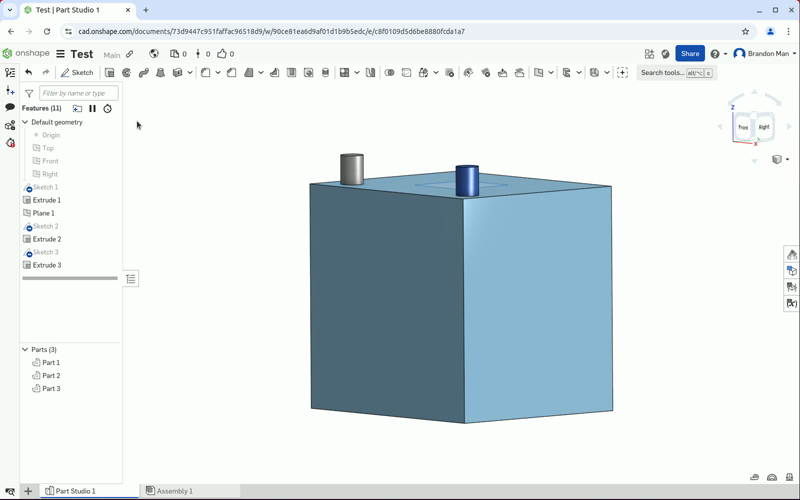
key(down, 3)
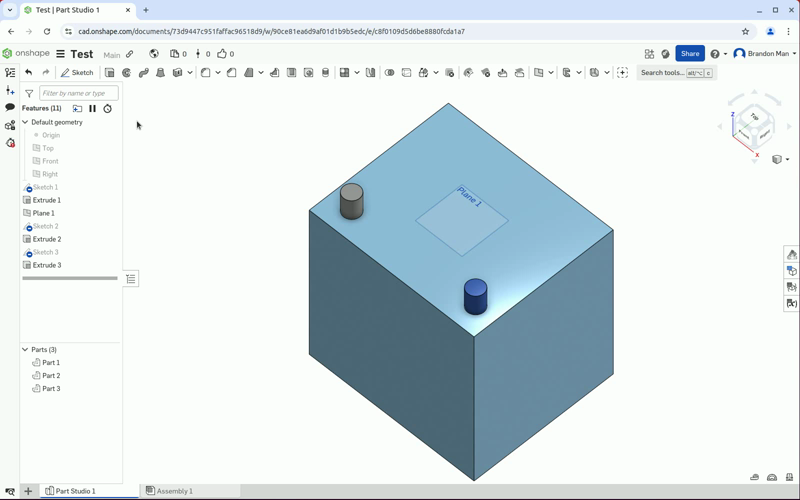
mouse_move(73, 189)
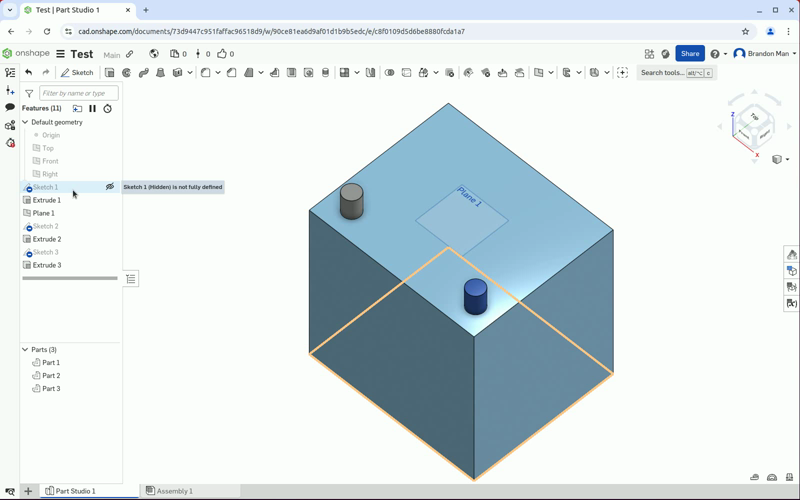
click(73, 189)